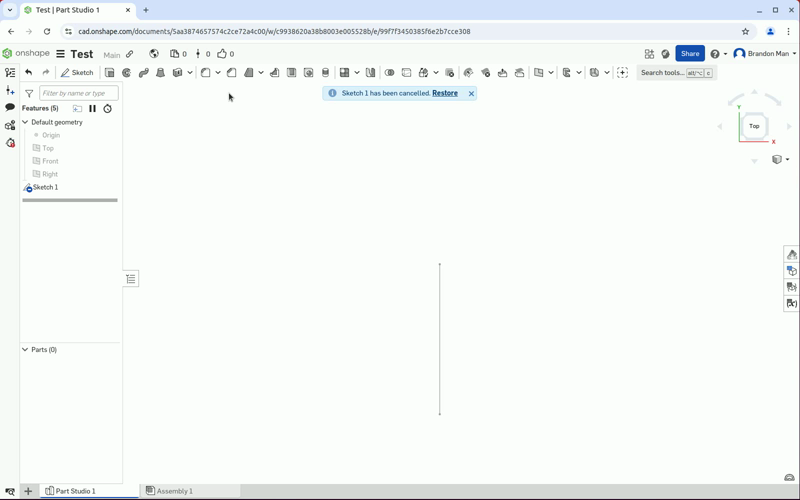
key(shift+h)
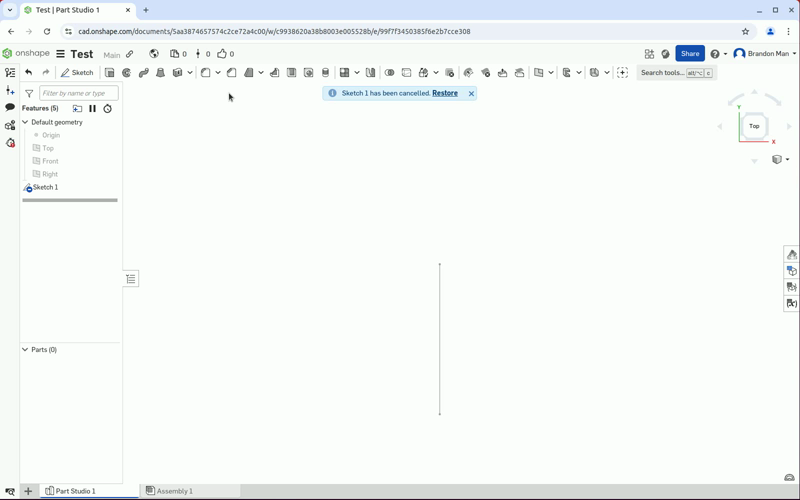
key(shift+s)
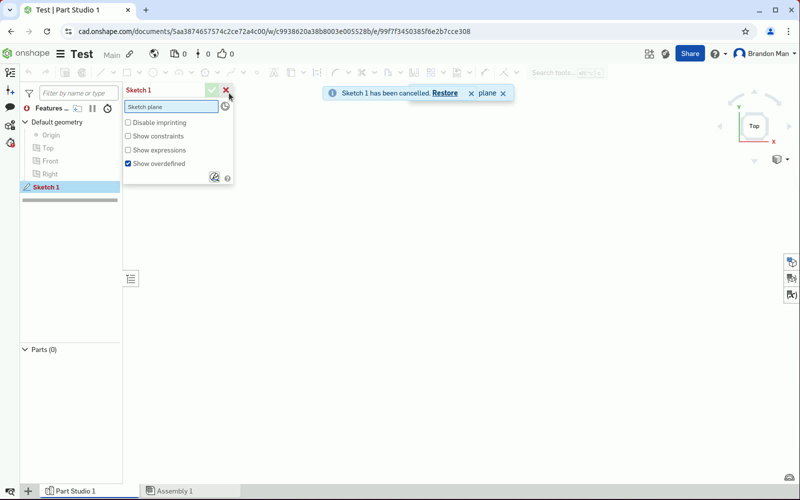
mouse_move(73, 150)
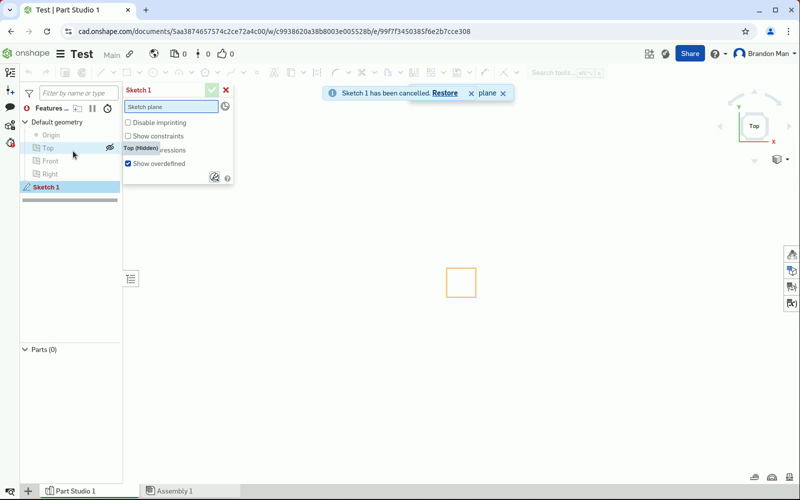
click(73, 150)
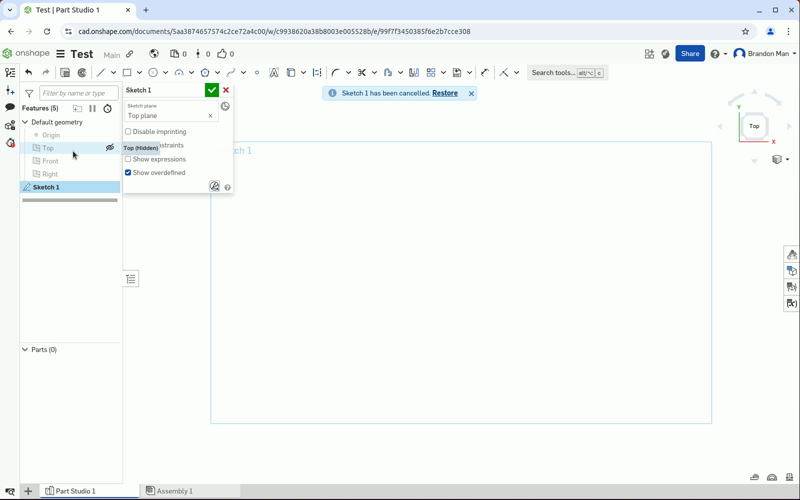
mouse_move(73, 352)
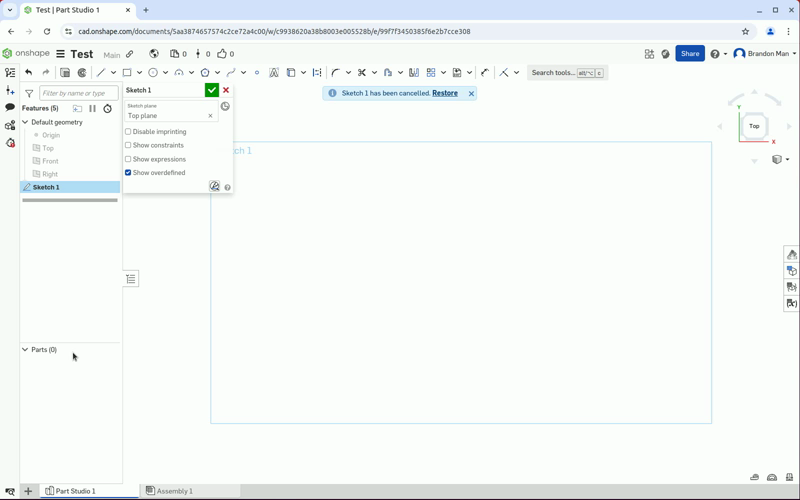
key(y)
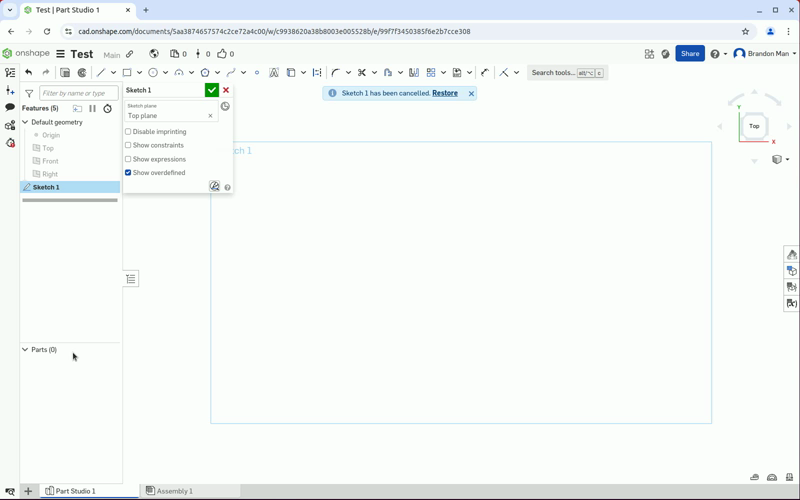
key(l)
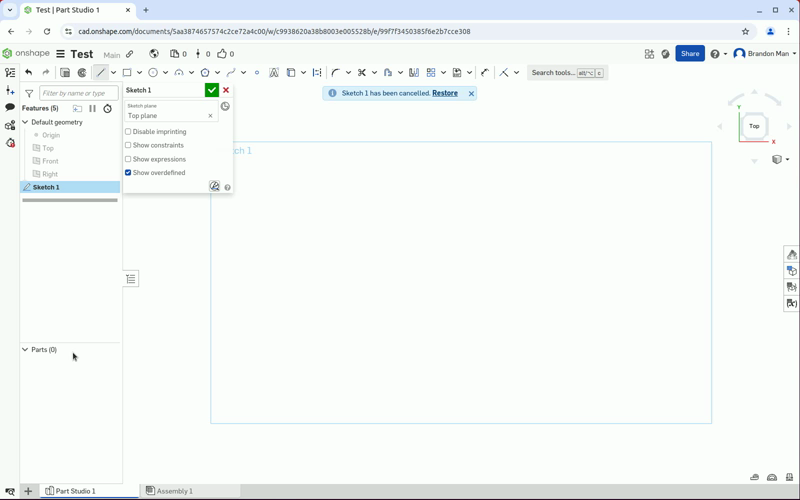
key_down(shift)
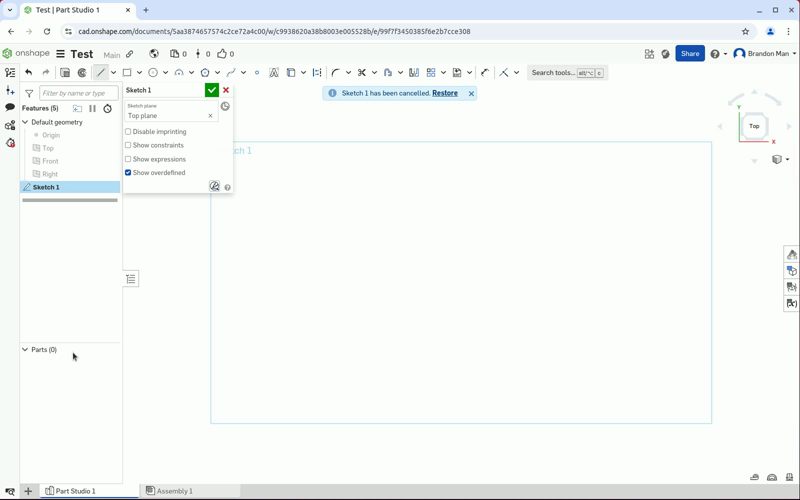
mouse_move(443, 293)
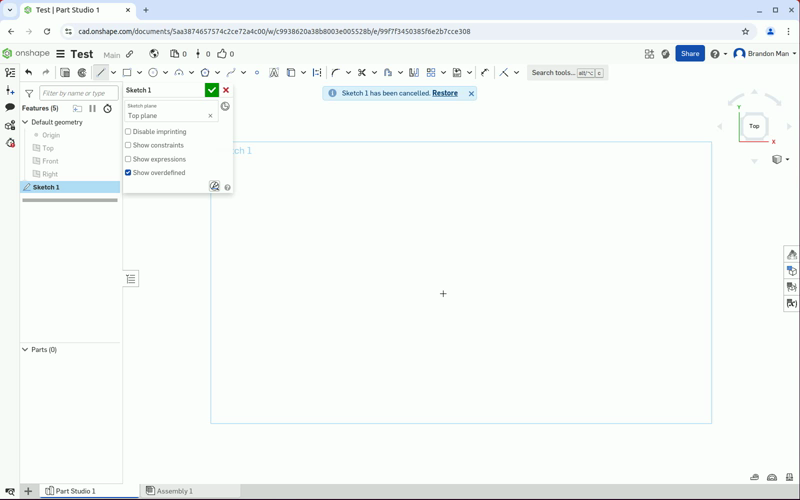
click(443, 293)
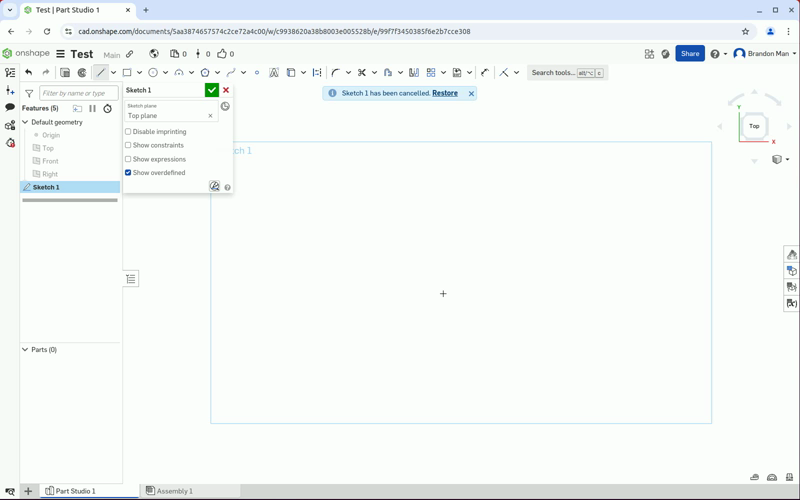
key_up(shift)
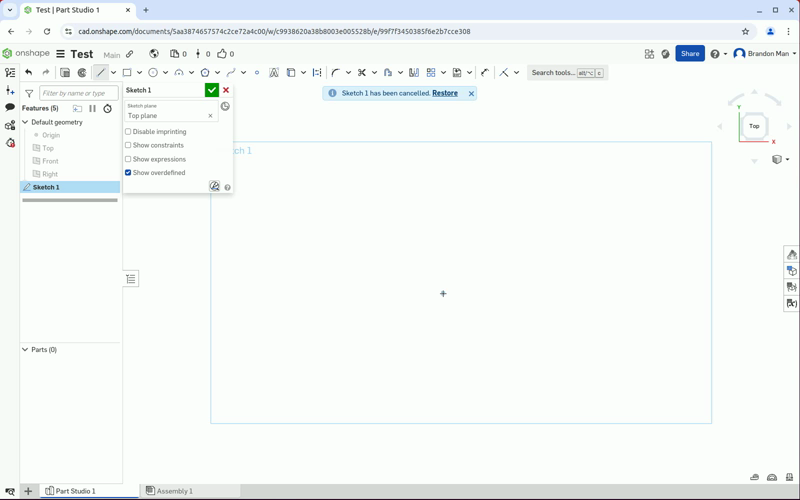
key_down(shift)
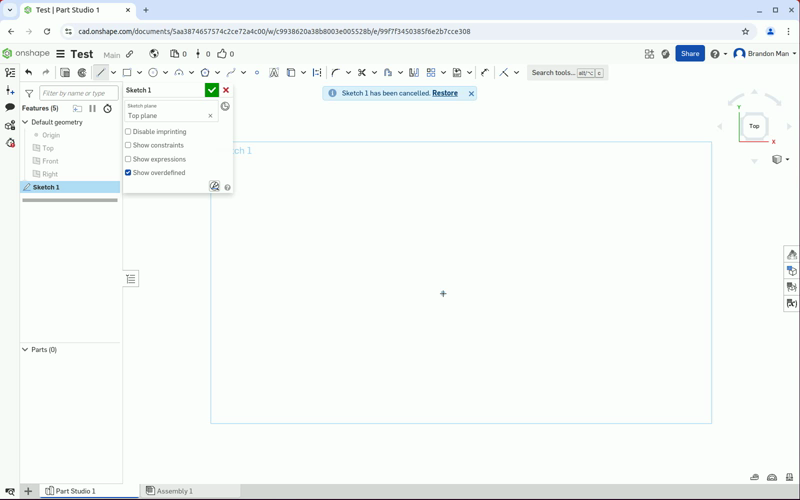
mouse_move(473, 293)
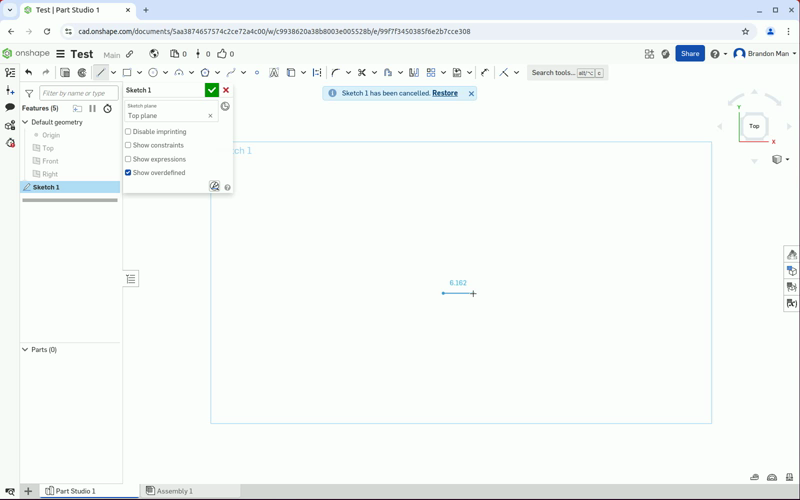
mouse_move(461, 304)
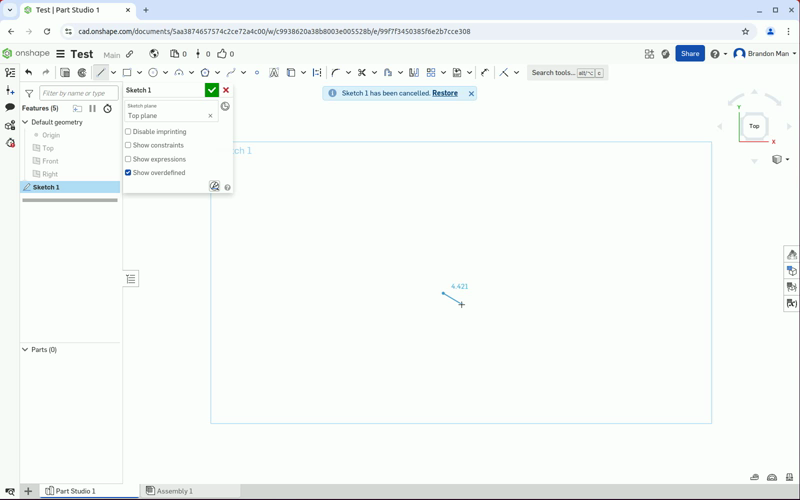
click(461, 304)
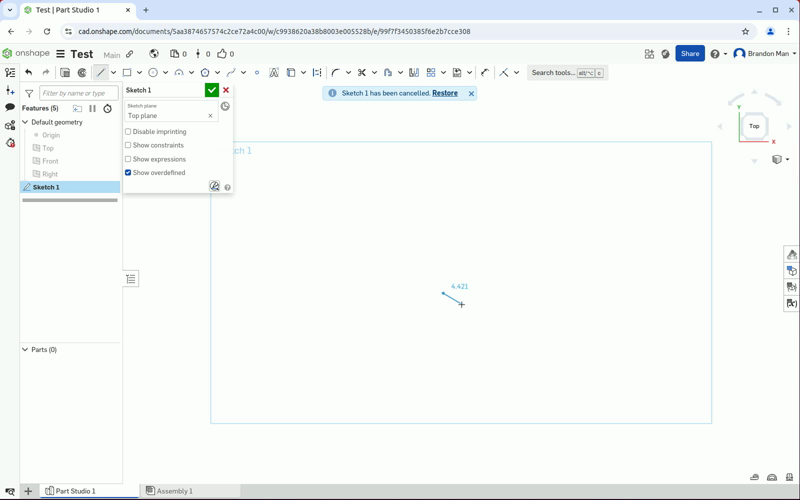
key_up(shift)
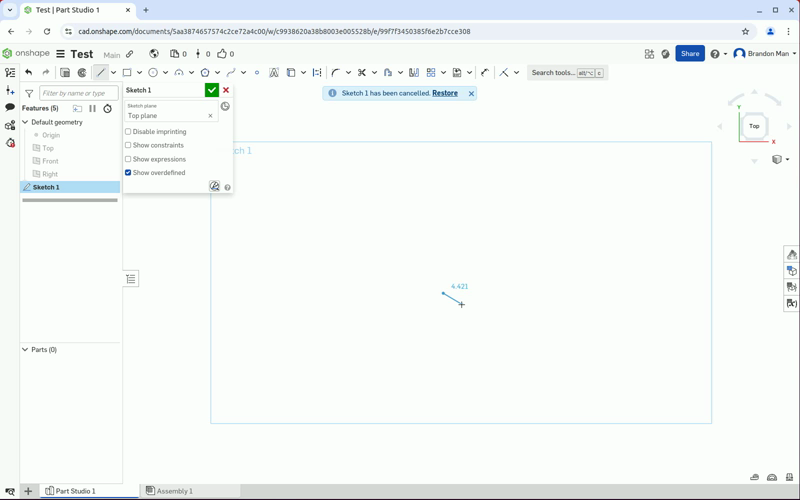
key_down(shift)
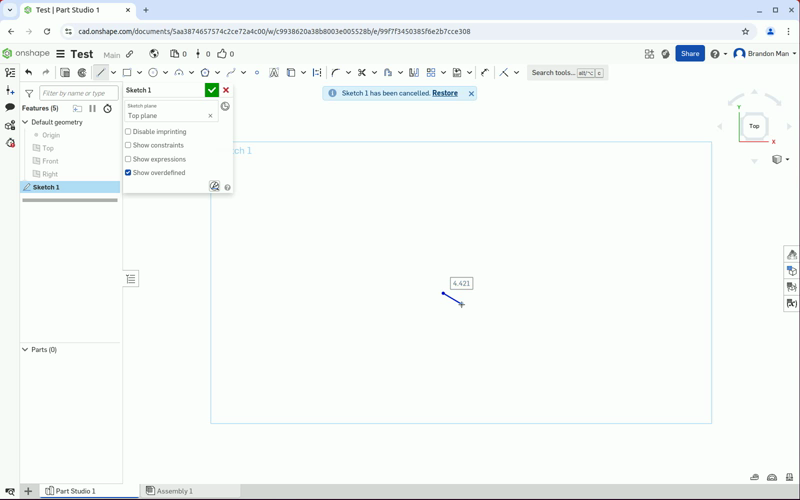
mouse_move(491, 304)
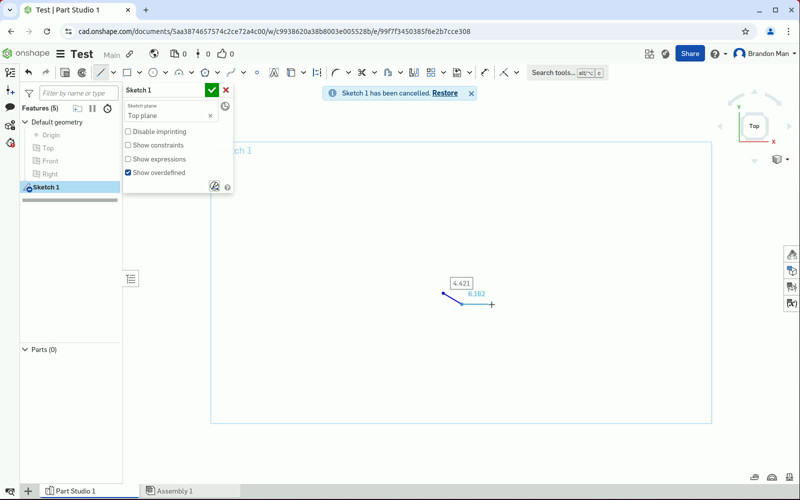
mouse_move(480, 293)
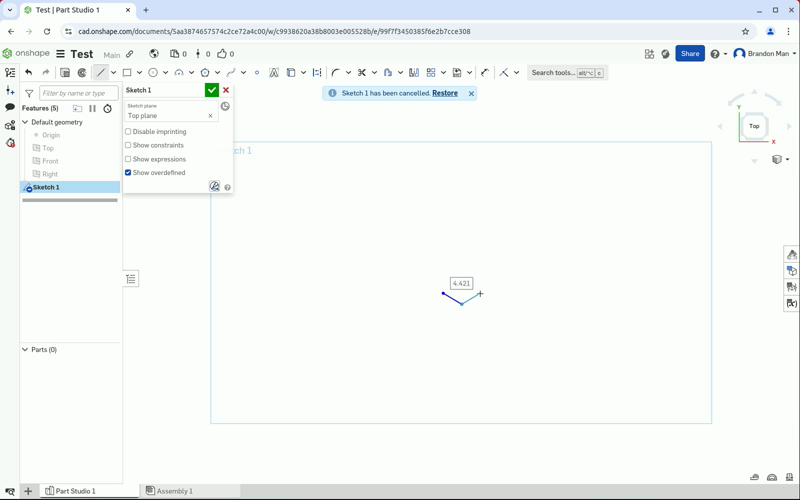
click(480, 293)
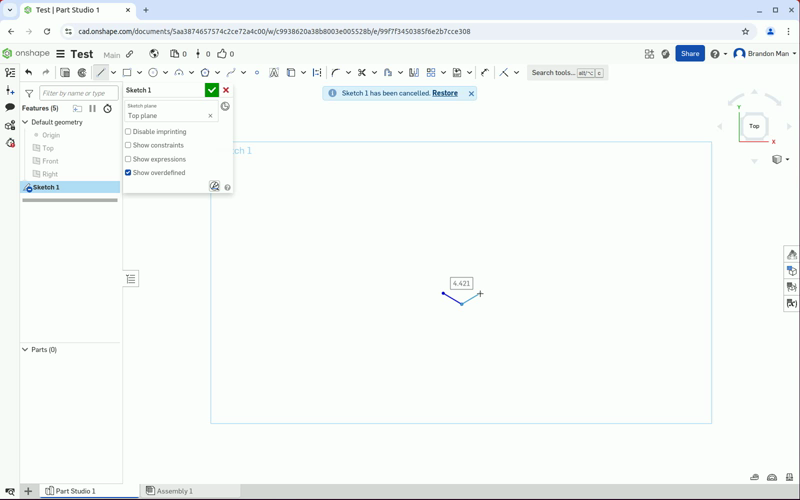
key_up(shift)
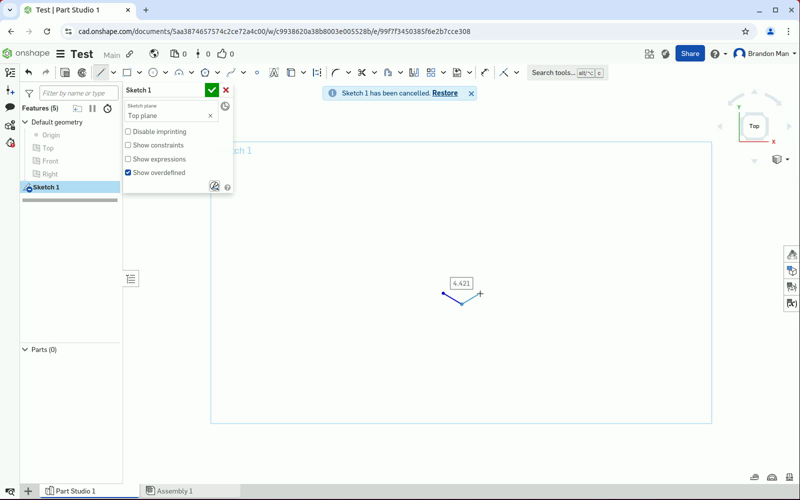
key_down(shift)
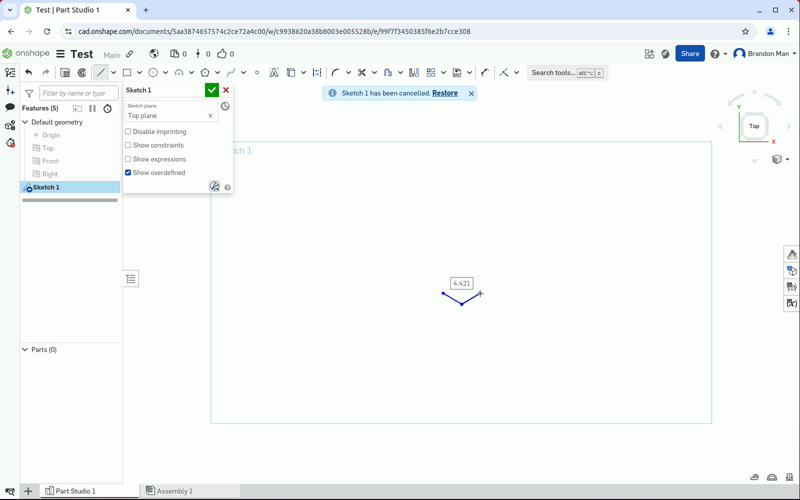
mouse_move(510, 293)
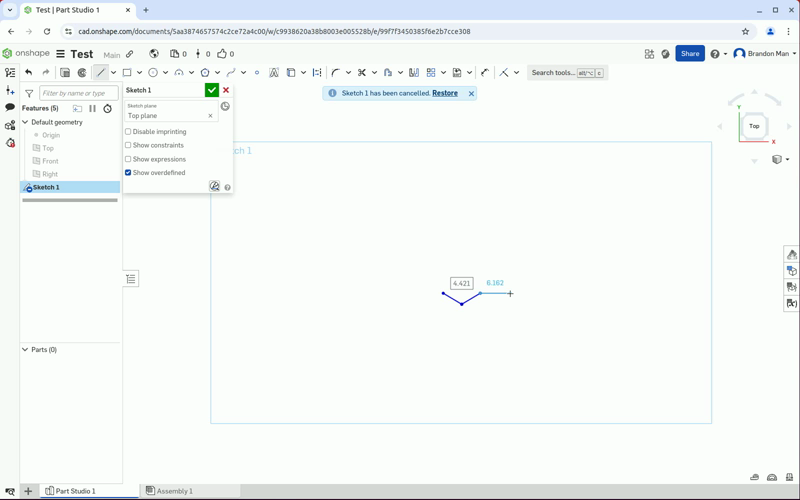
mouse_move(480, 272)
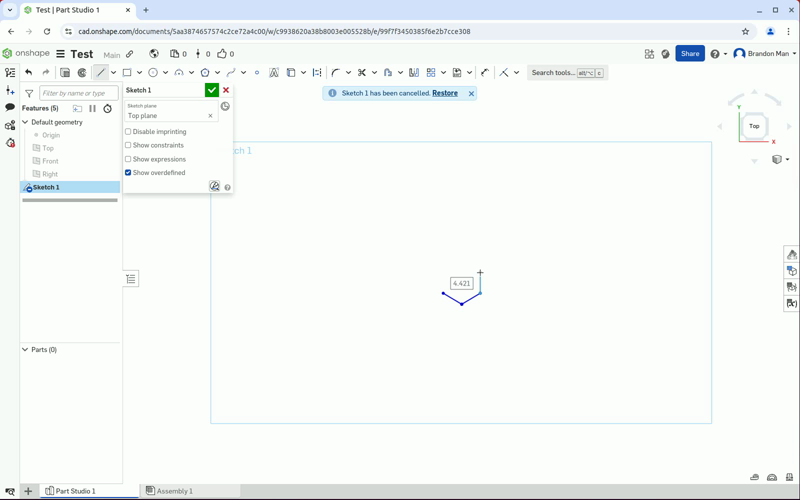
click(480, 272)
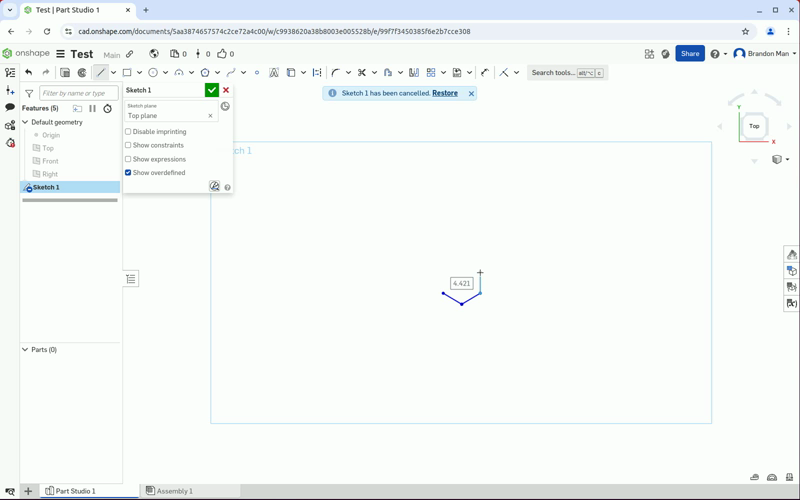
key_up(shift)
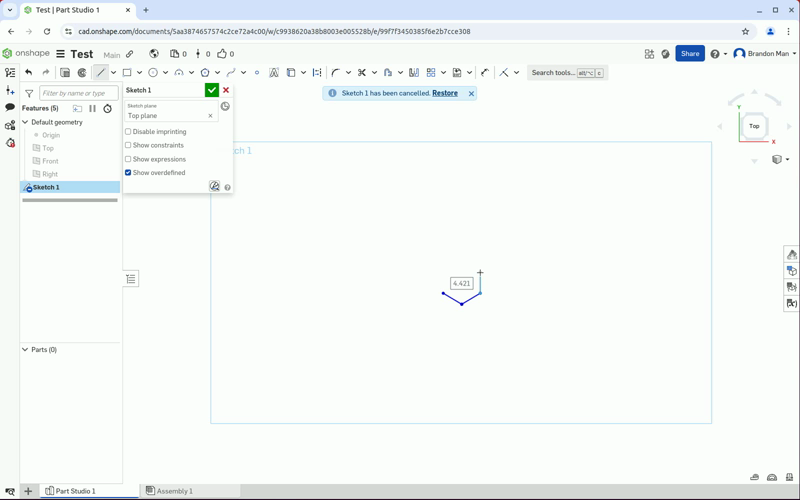
key_down(shift)
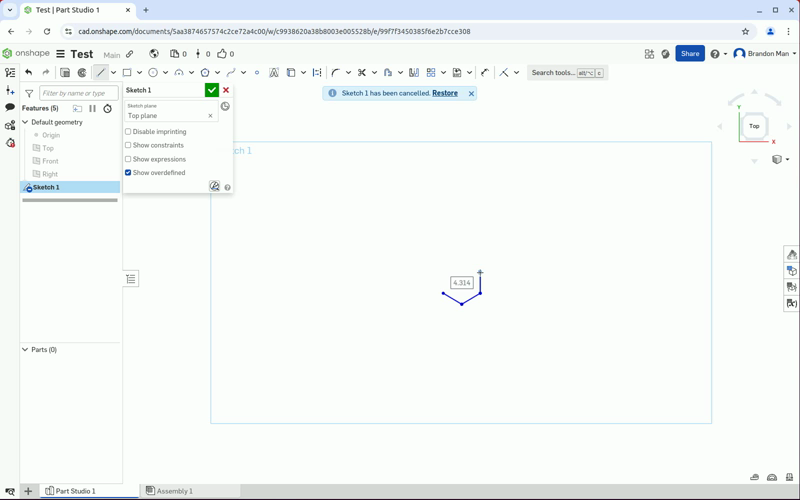
mouse_move(510, 272)
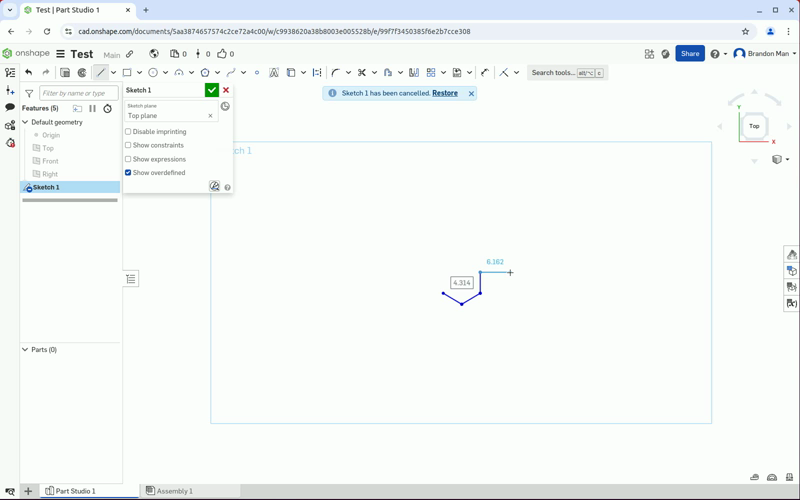
mouse_move(461, 261)
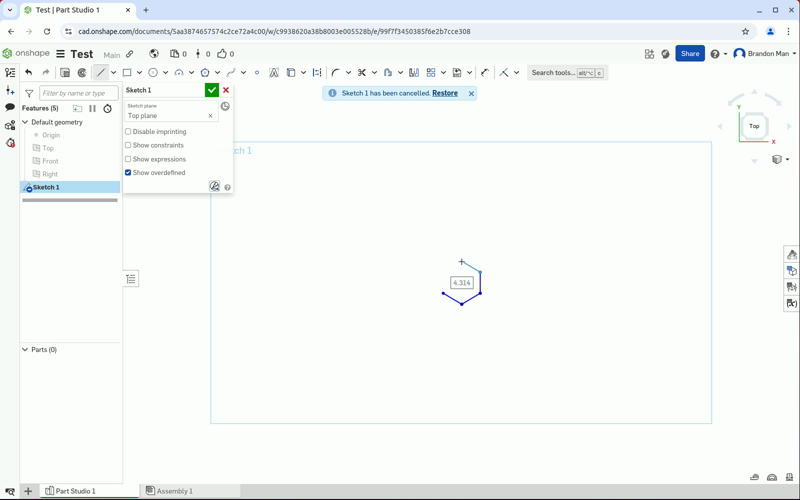
click(461, 261)
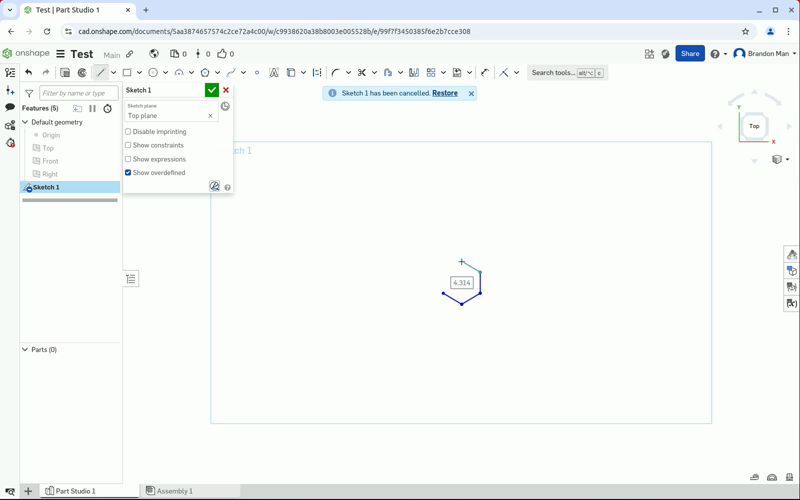
key_up(shift)
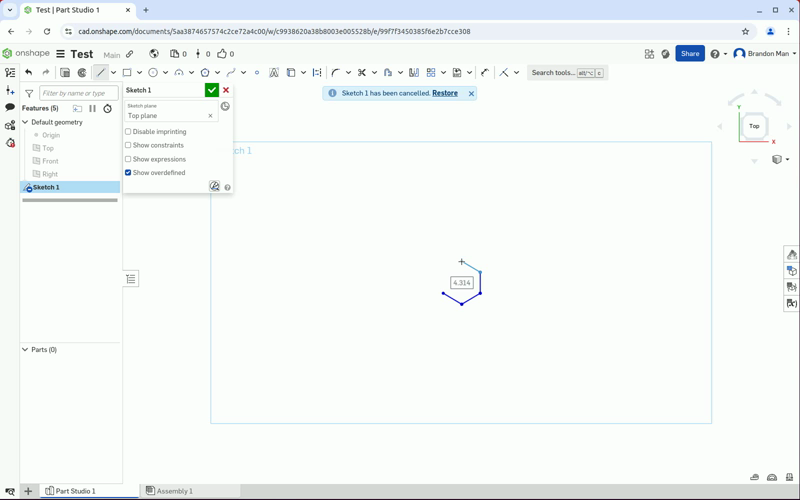
key_down(shift)
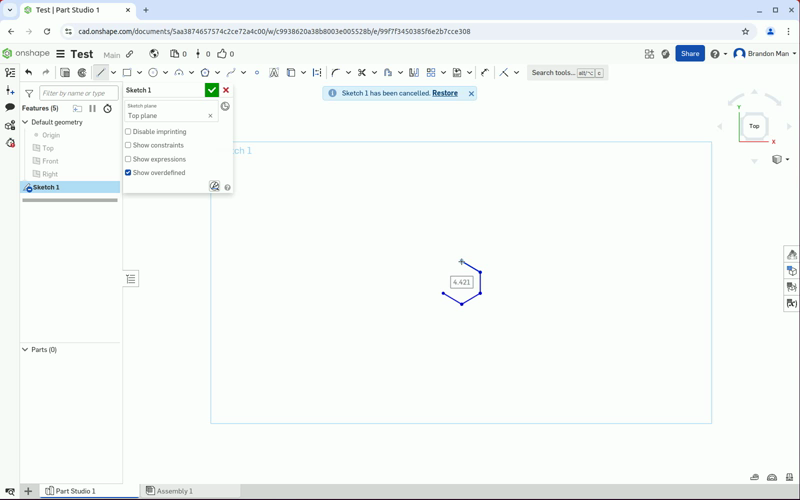
mouse_move(492, 261)
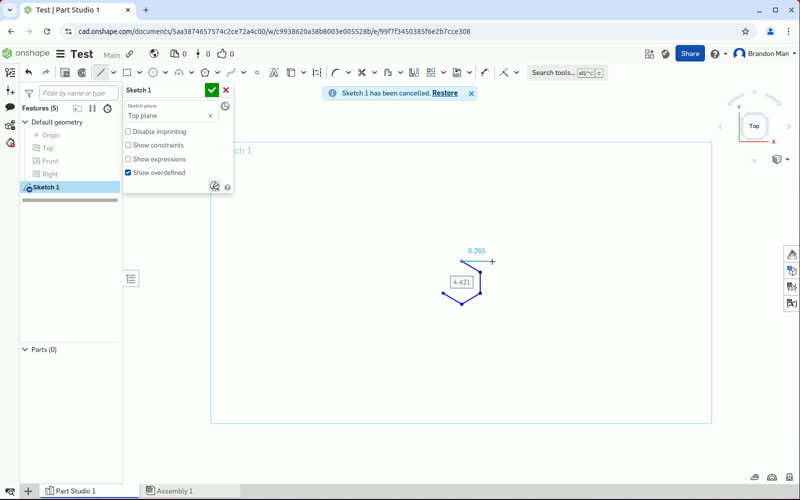
mouse_move(443, 271)
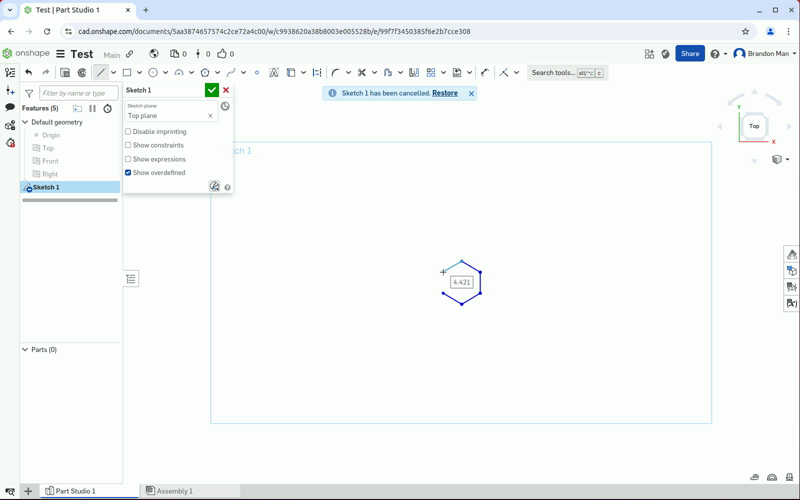
click(443, 271)
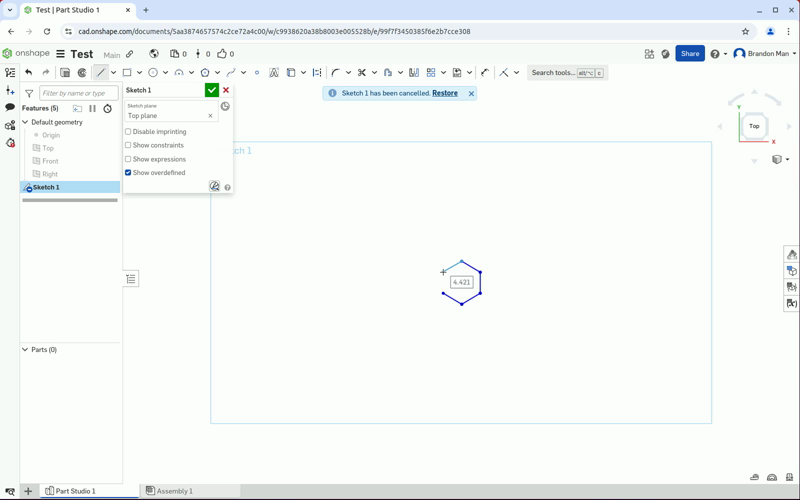
key_up(shift)
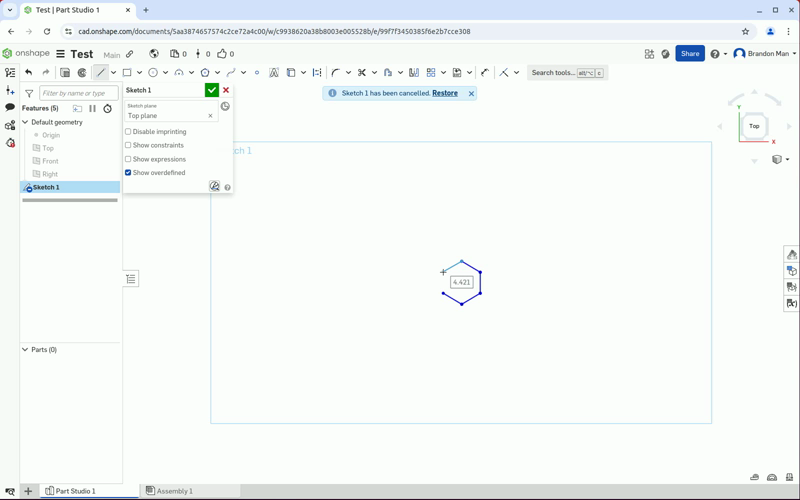
mouse_move(473, 271)
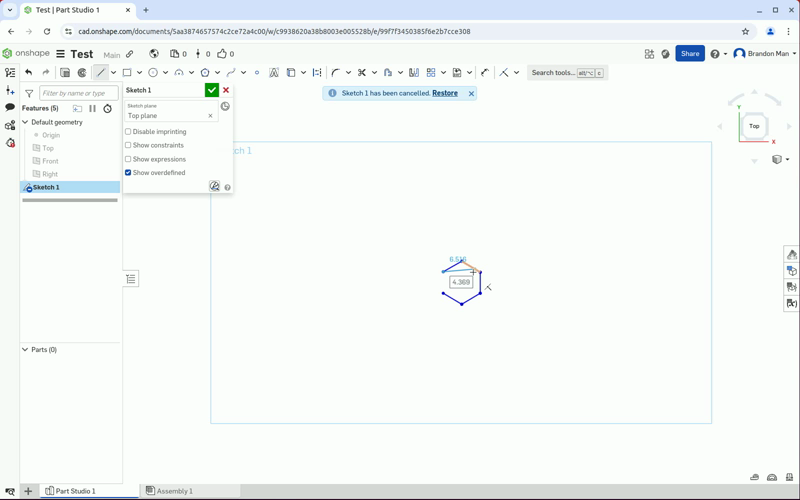
key_down(shift)
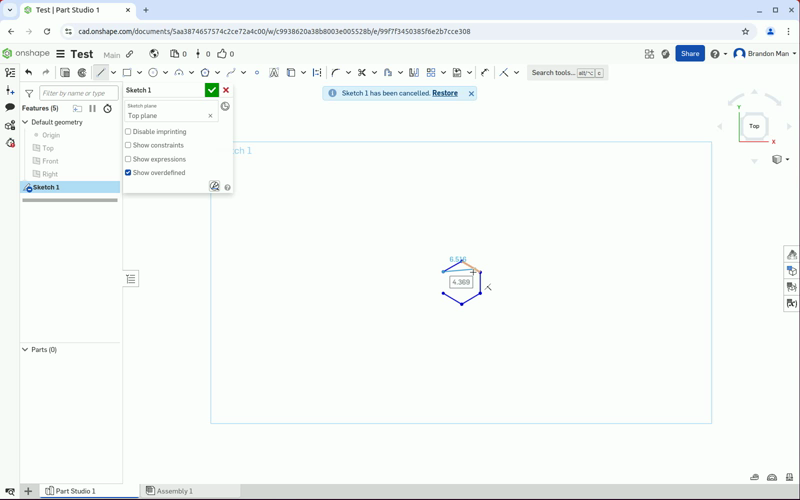
mouse_move(443, 293)
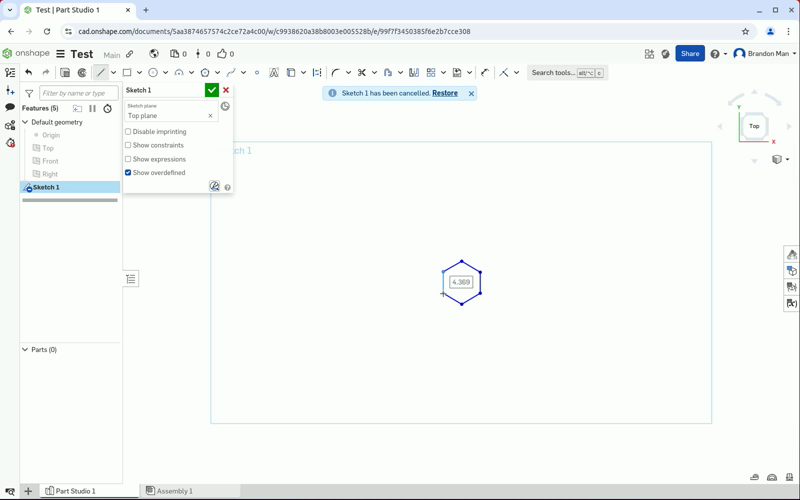
key_up(shift)
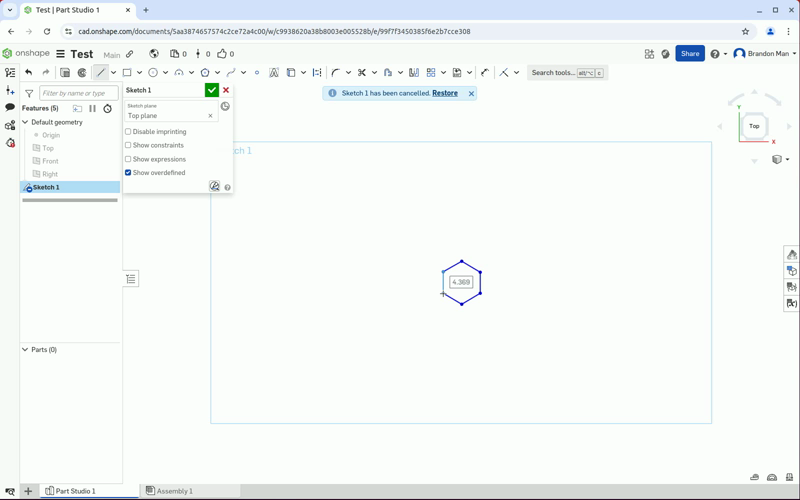
click(443, 293)
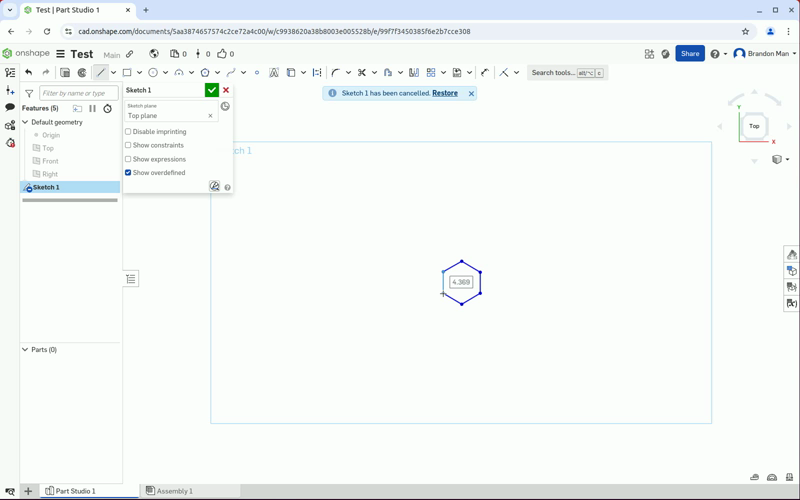
key(esc)
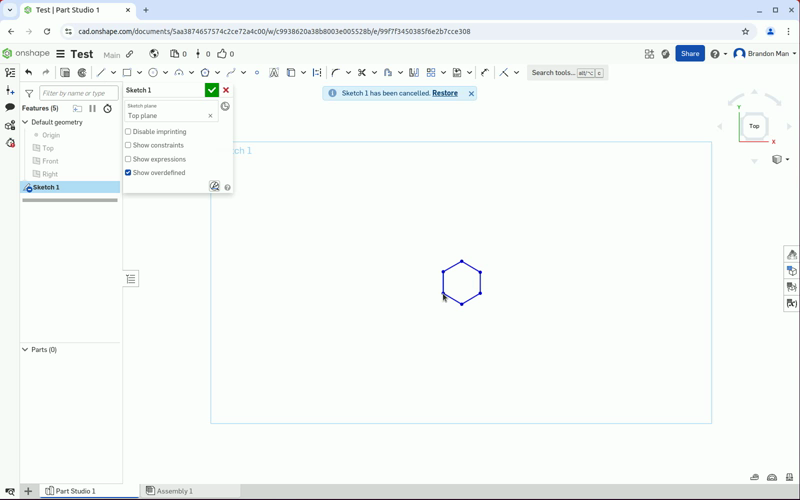
mouse_move(446, 290)
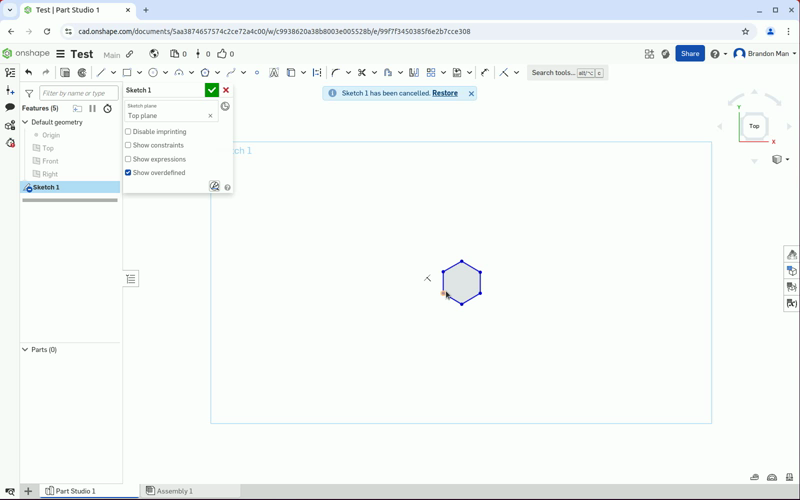
scroll(6)
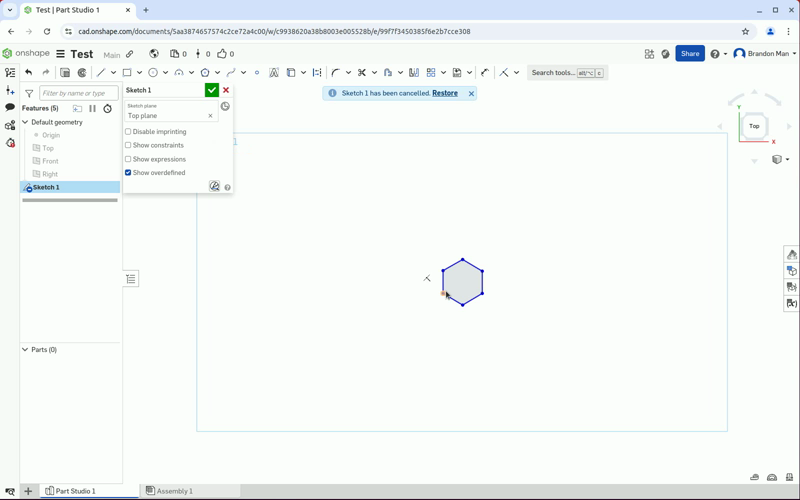
scroll(6)
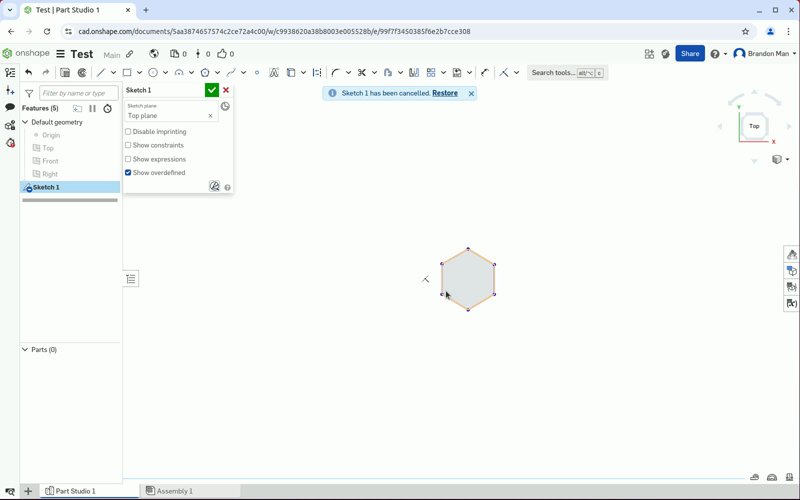
scroll(6)
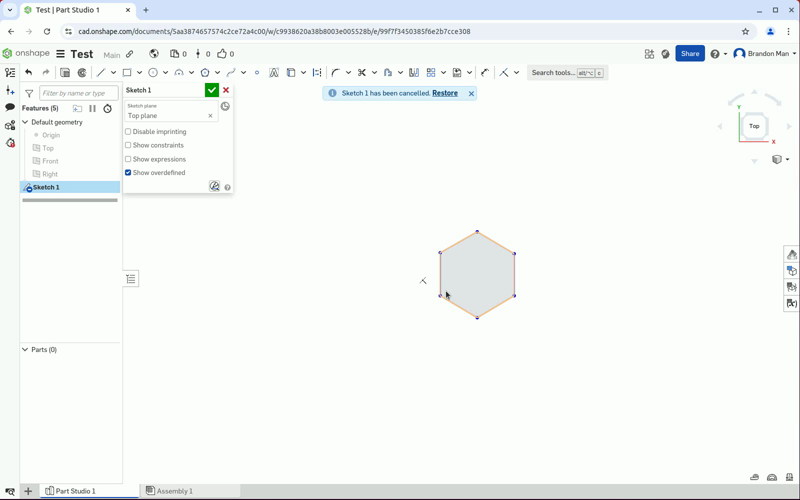
scroll(6)
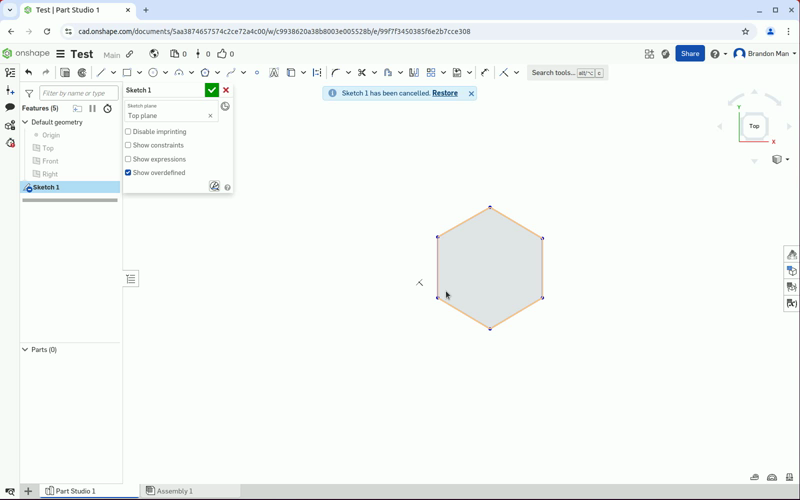
scroll(6)
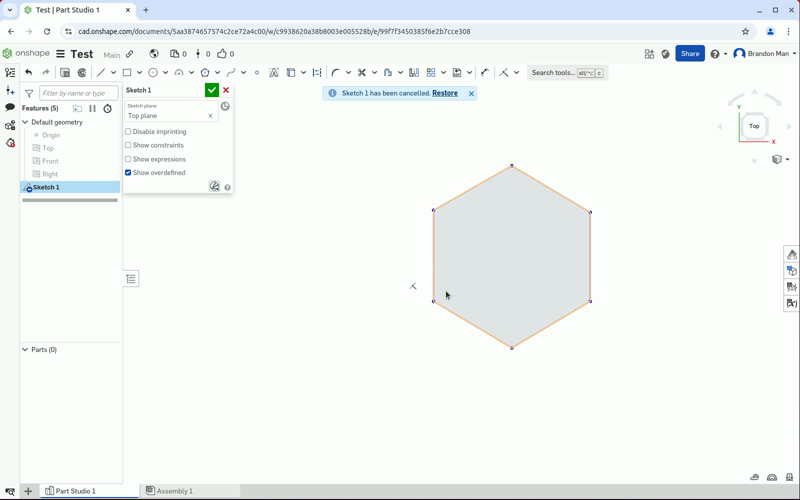
scroll(6)
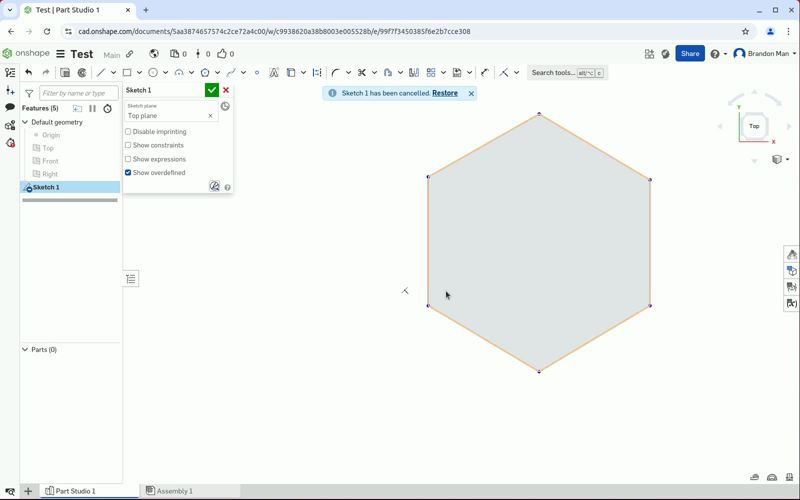
scroll(6)
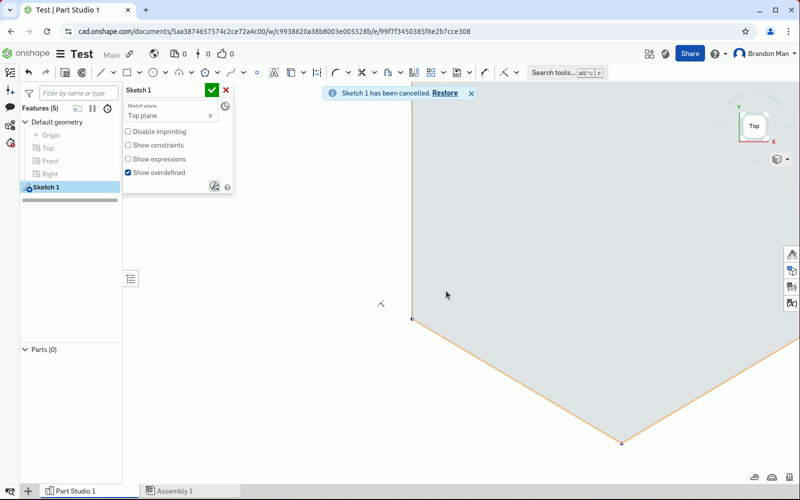
click(446, 290)
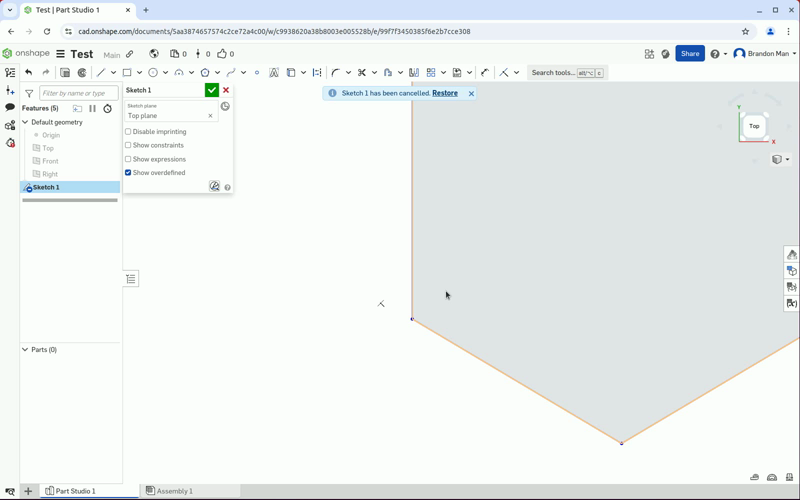
scroll(-6)
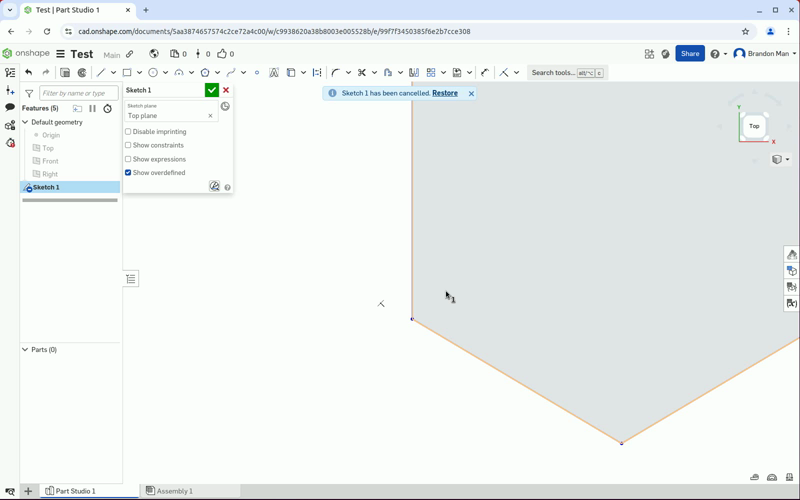
scroll(-6)
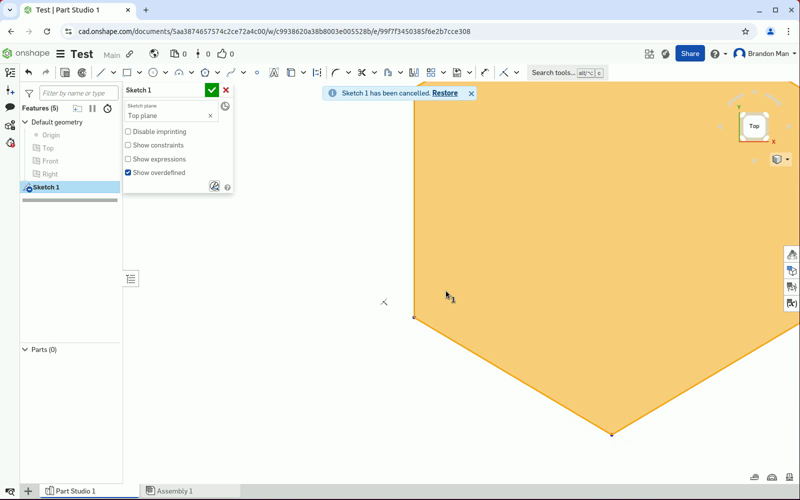
scroll(-6)
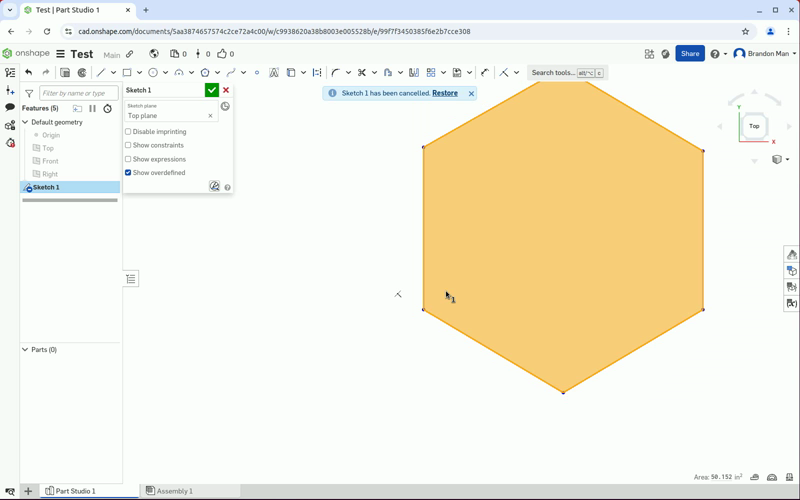
scroll(-6)
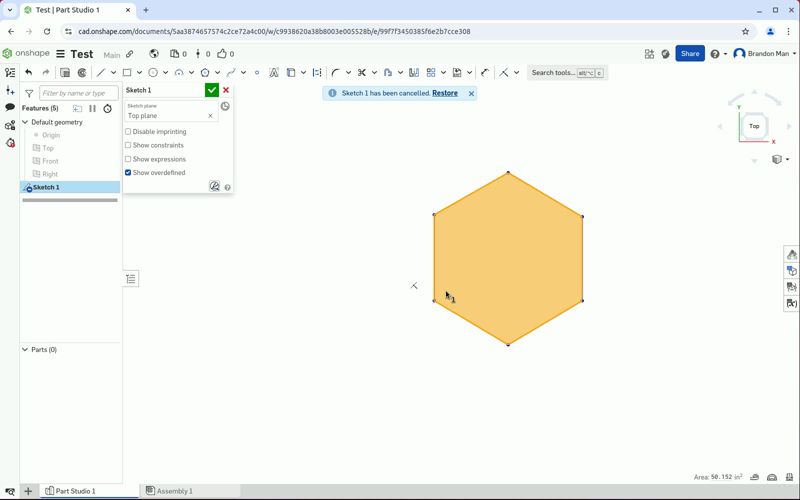
scroll(-6)
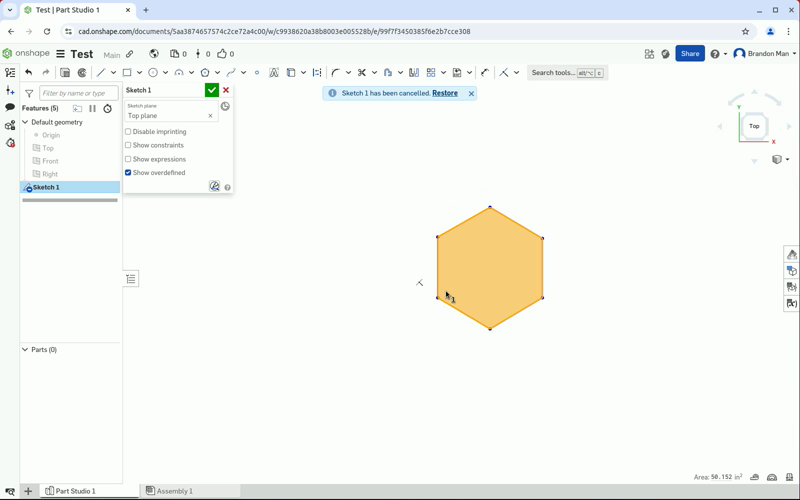
scroll(-6)
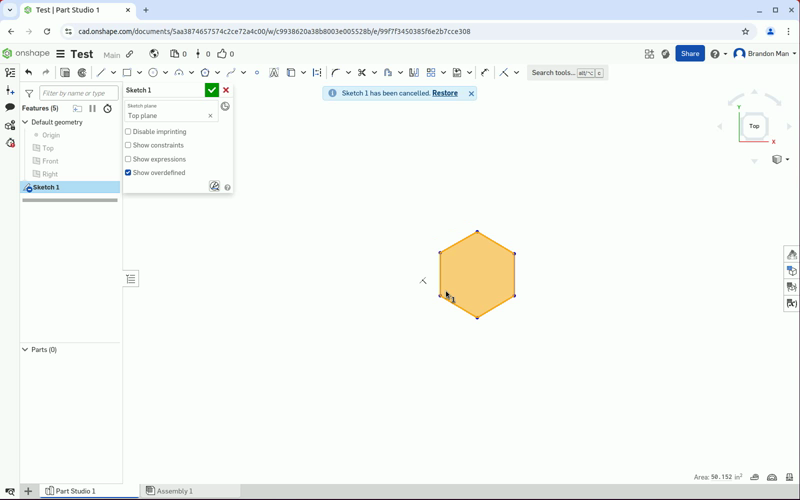
scroll(-6)
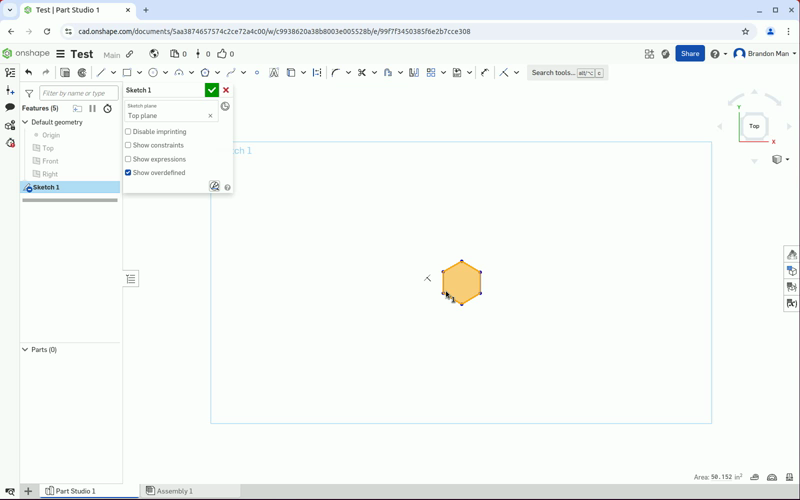
mouse_move(73, 352)
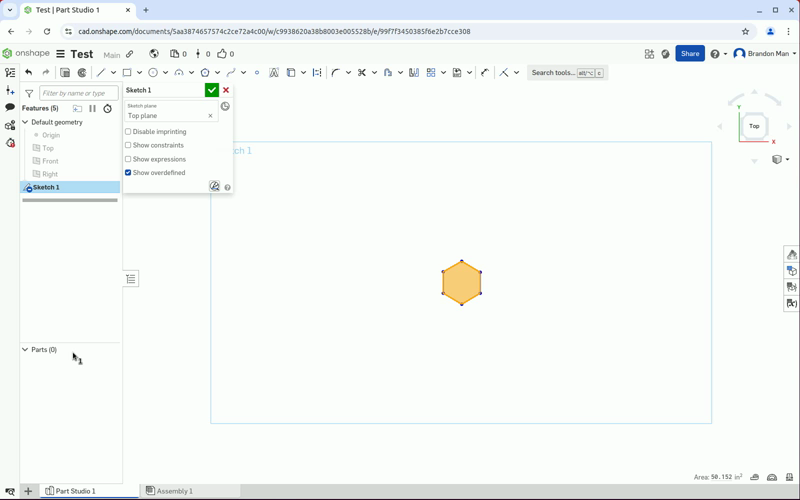
key(shift+y)
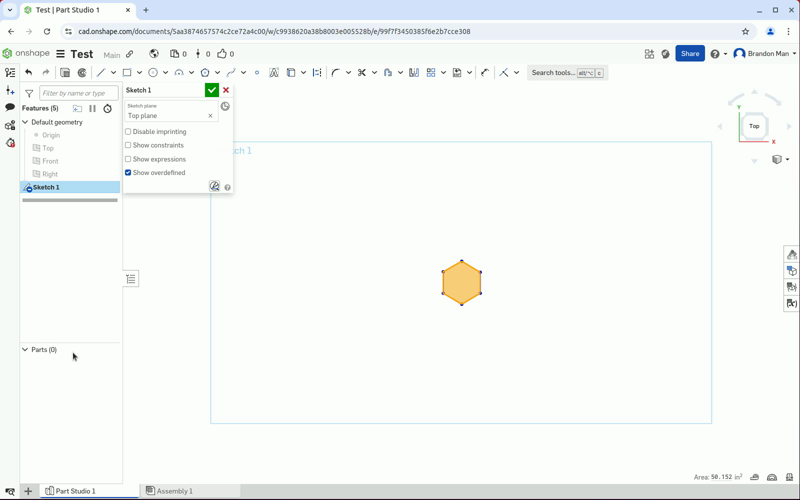
key(shift+e)
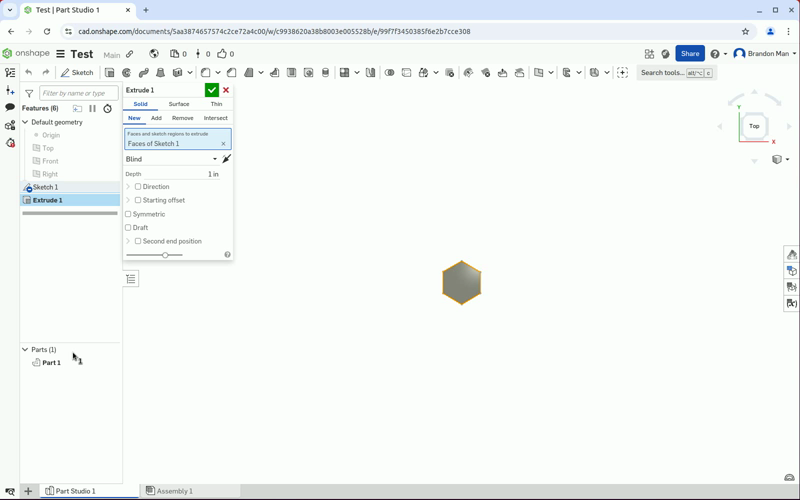
mouse_move(143, 106)
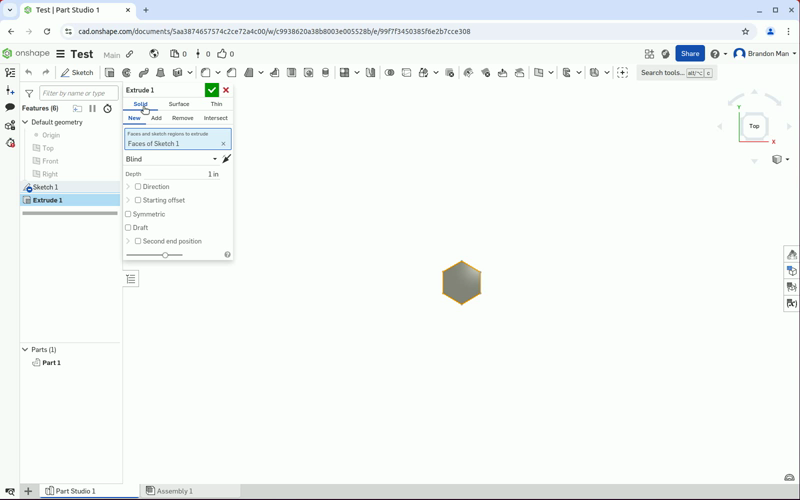
click(143, 106)
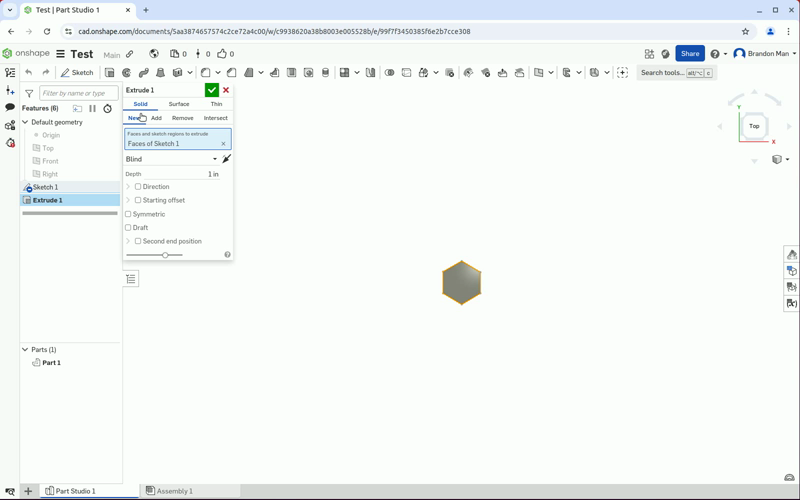
mouse_move(137, 120)
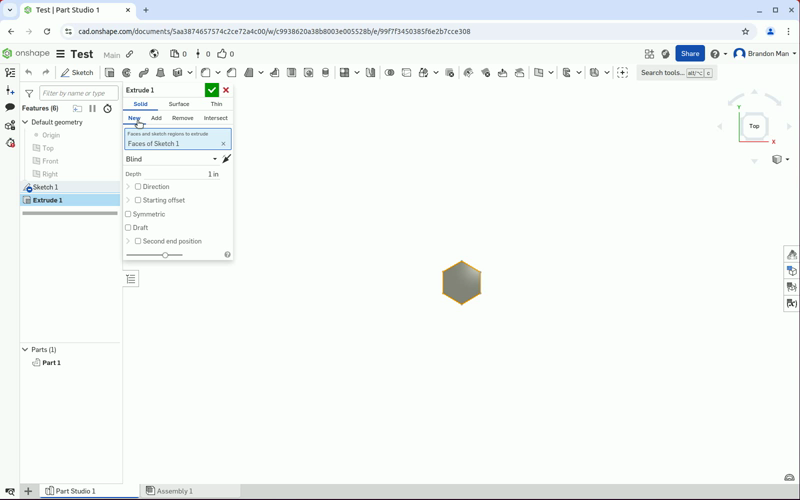
click(137, 120)
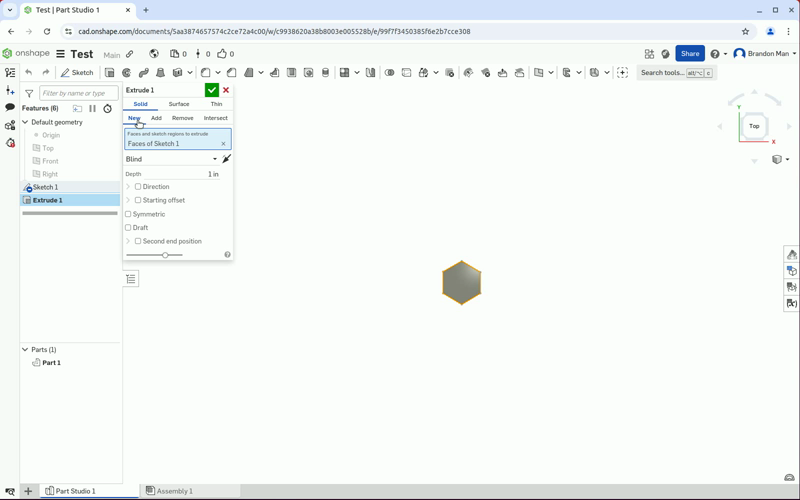
key(tab, 4)
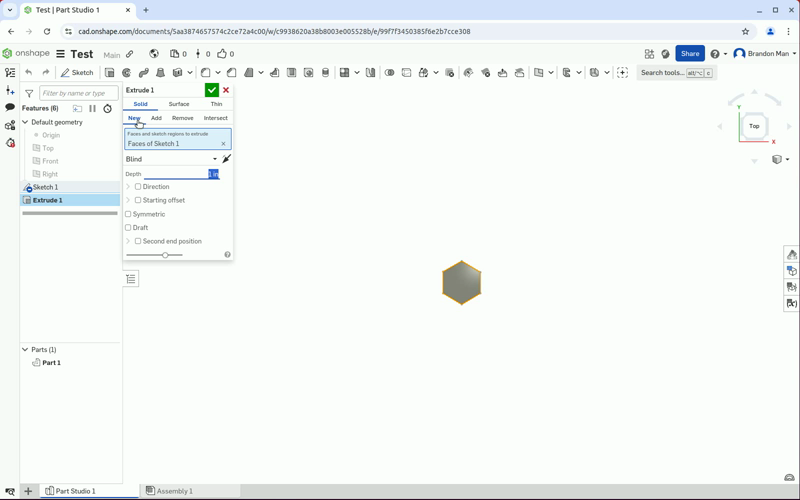
text(23.108)
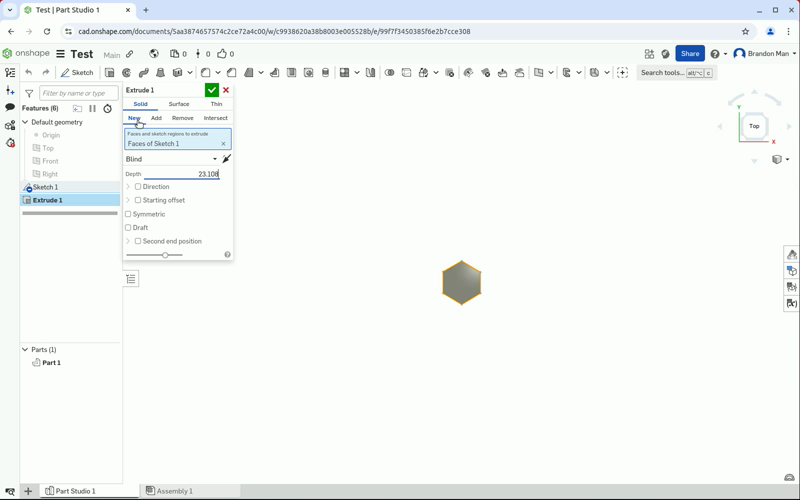
key(enter)
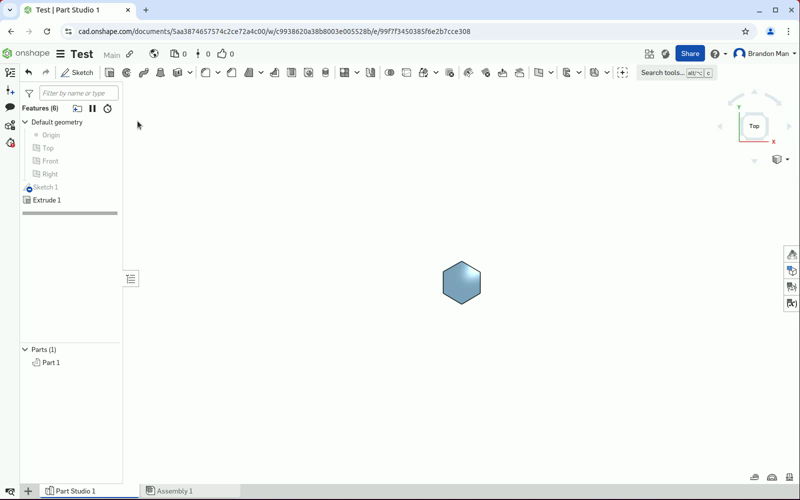
key(shift+h)
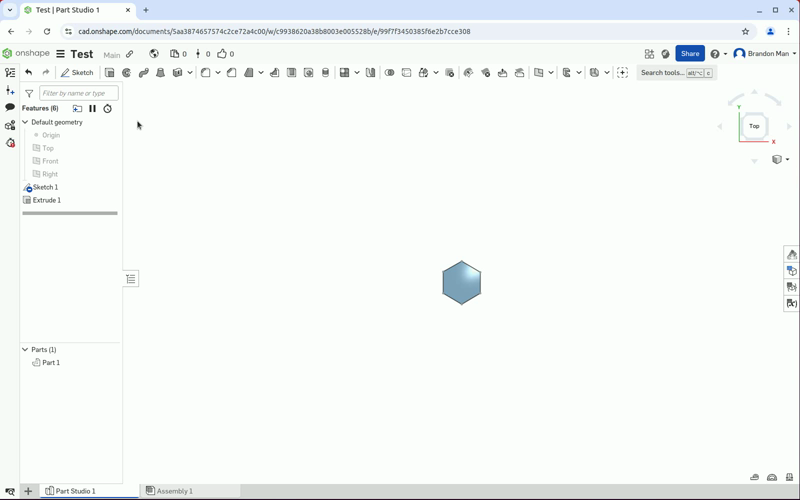
key(shift+h)
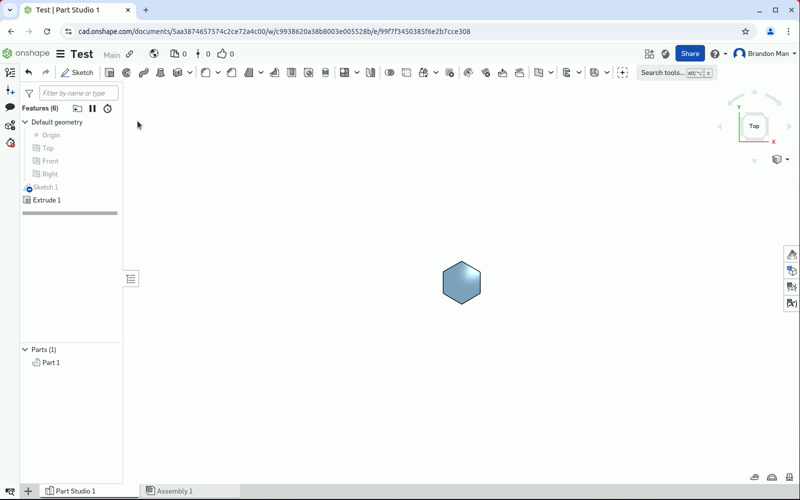
mouse_move(73, 189)
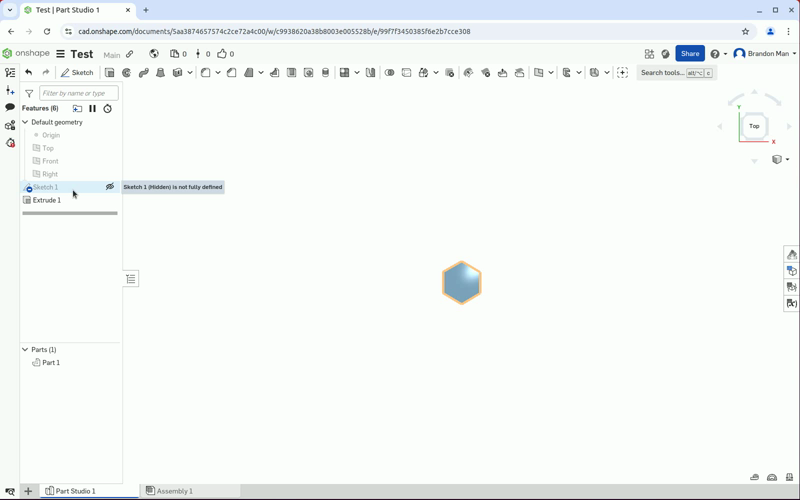
click(73, 189)
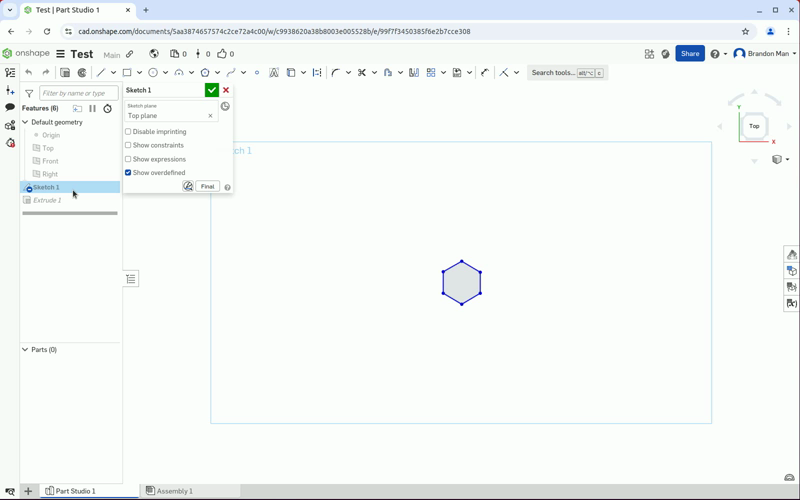
mouse_move(229, 92)
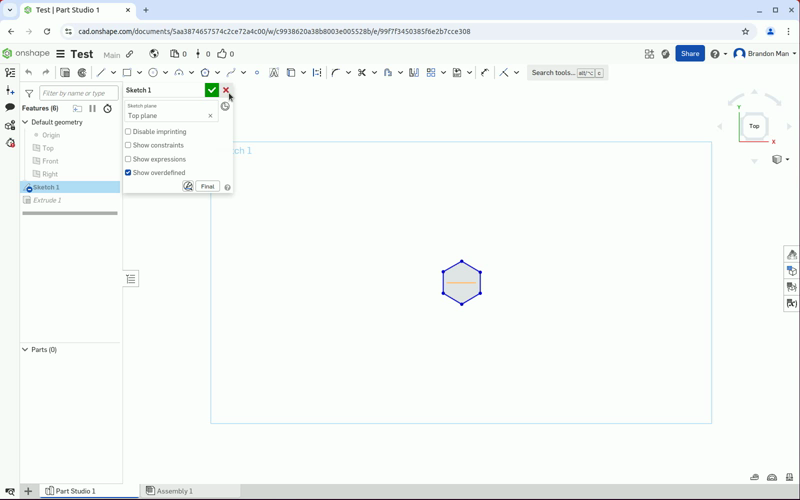
click(229, 92)
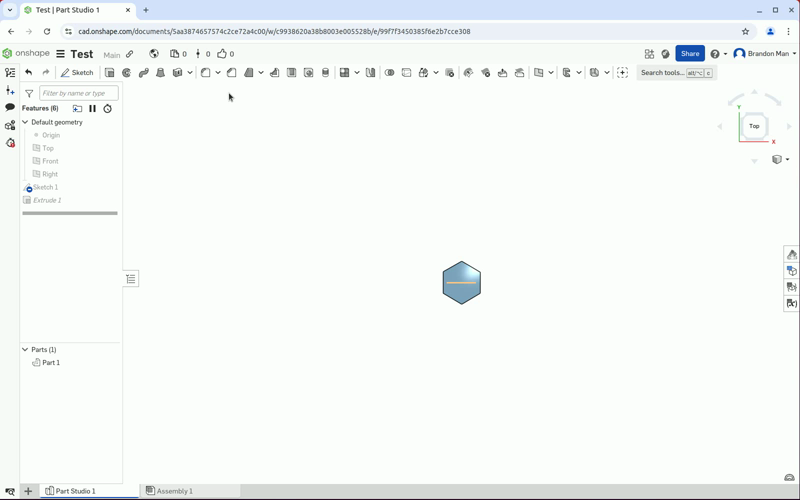
mouse_move(541, 75)
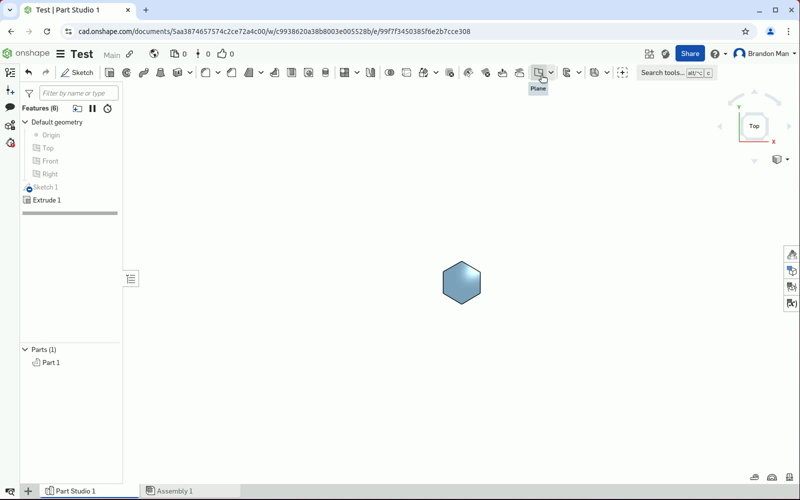
click(541, 75)
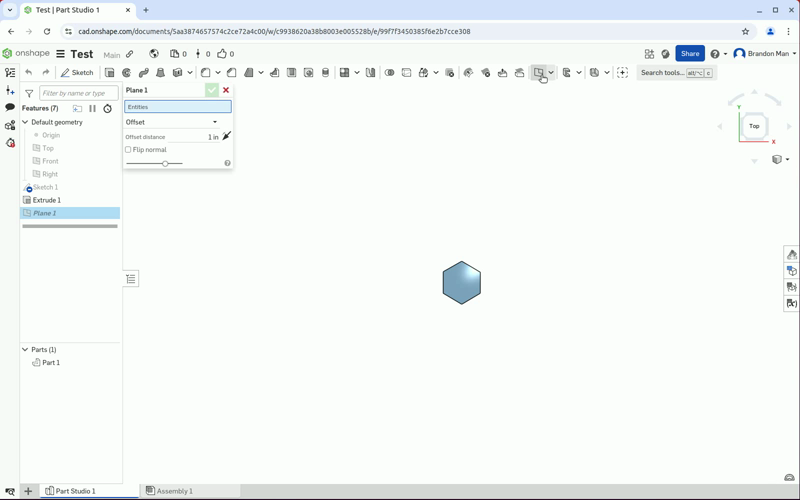
mouse_move(73, 150)
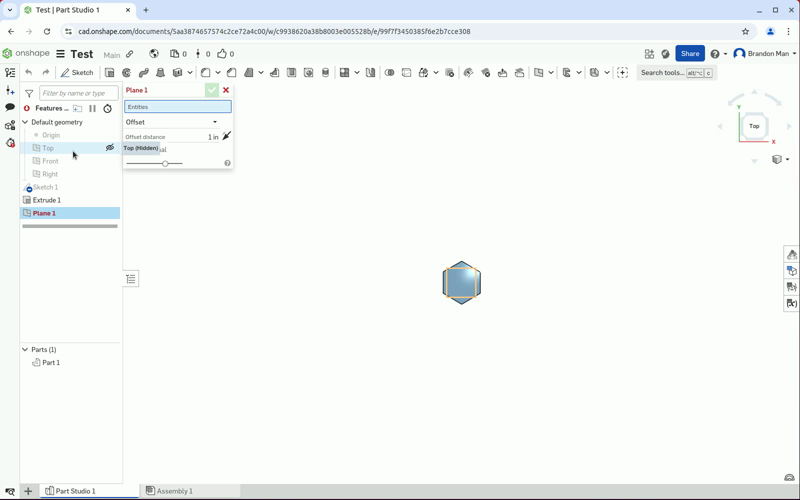
click(73, 150)
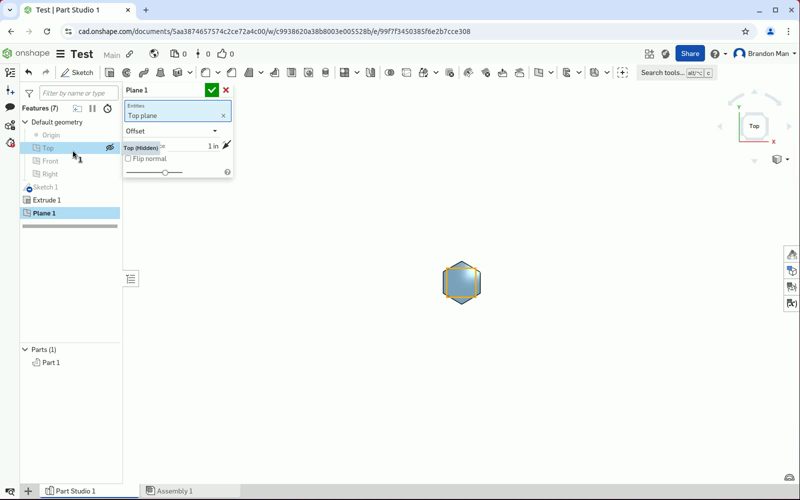
key(tab, 2)
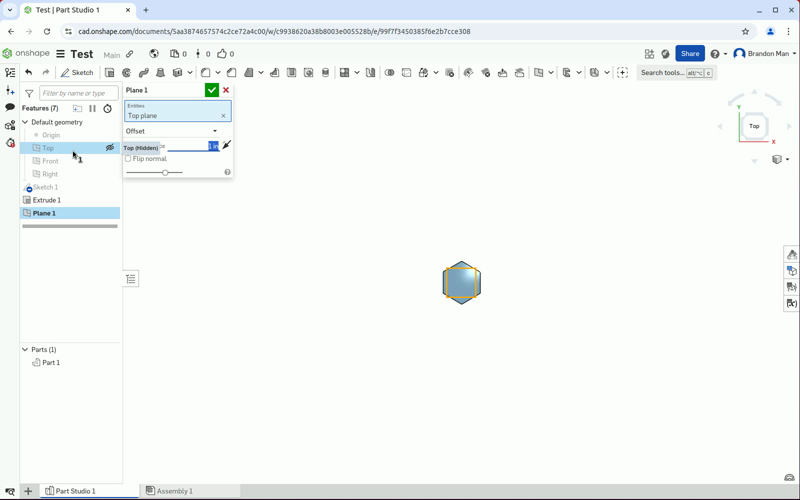
text(23.108)
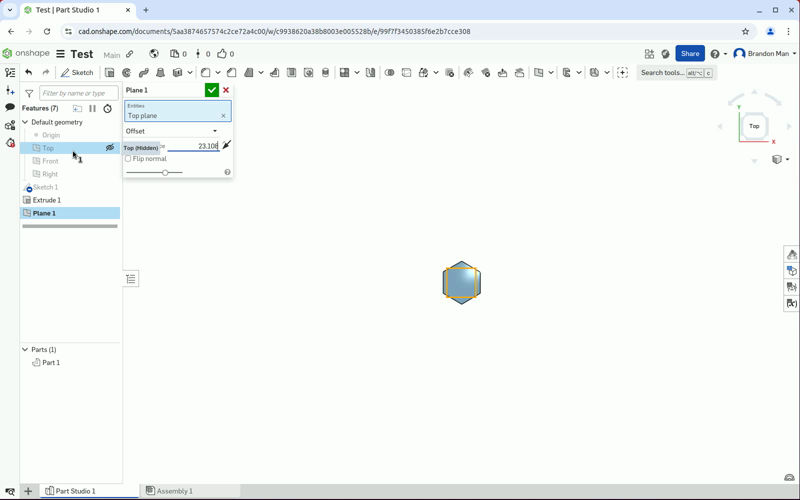
key(enter, 2)
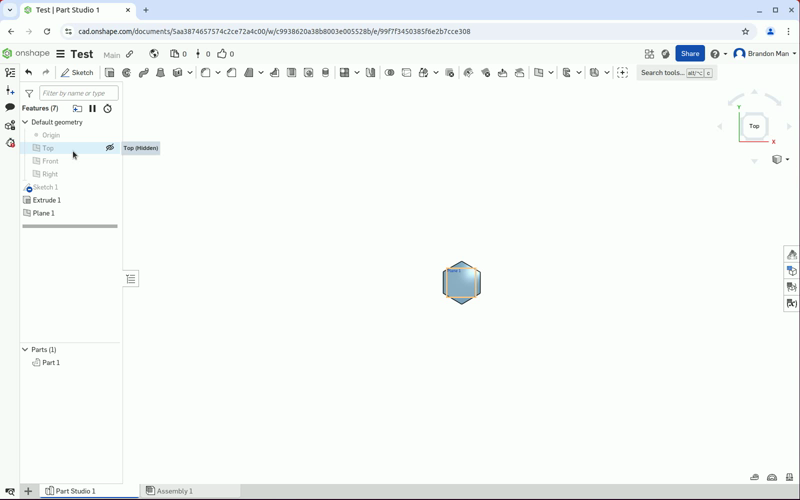
key(shift+s)
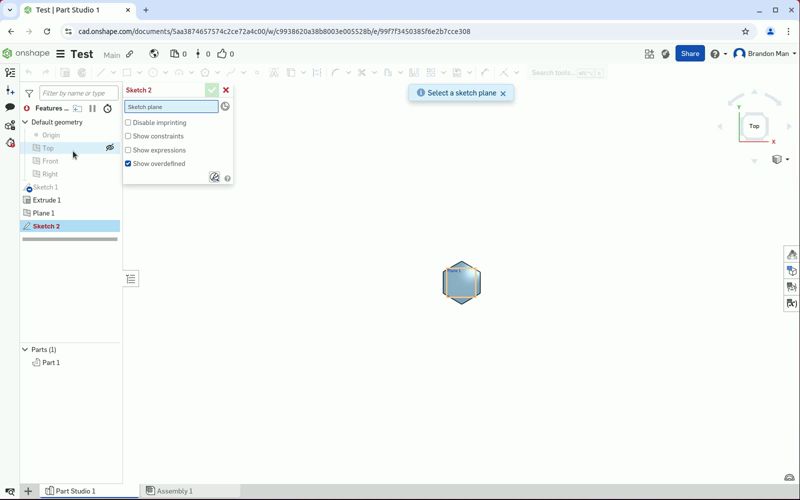
mouse_move(73, 215)
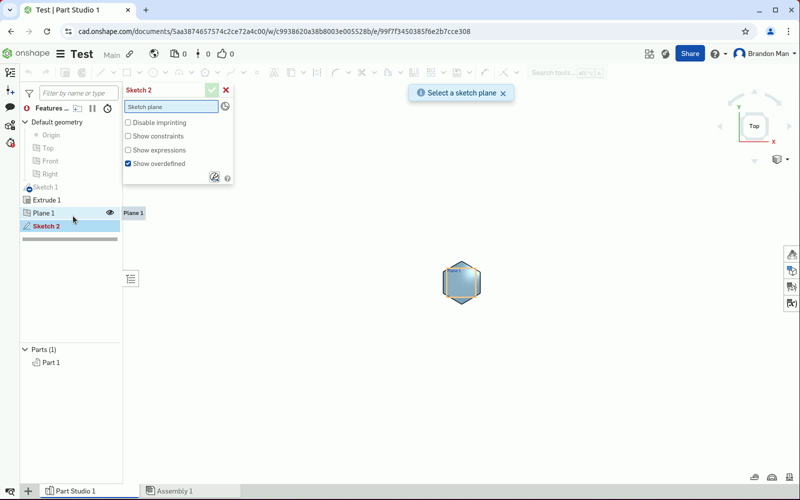
click(73, 215)
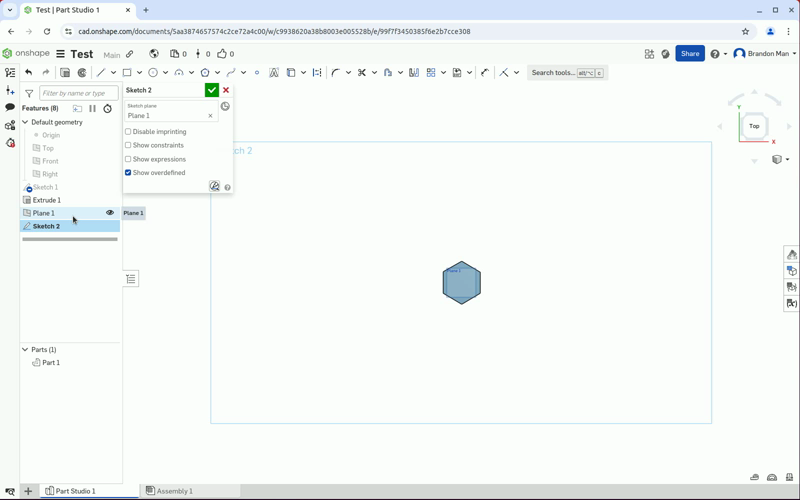
mouse_move(73, 352)
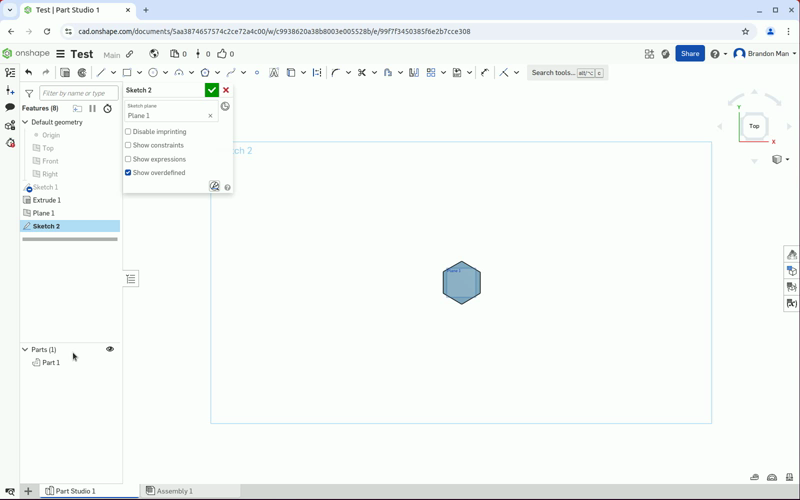
key(y)
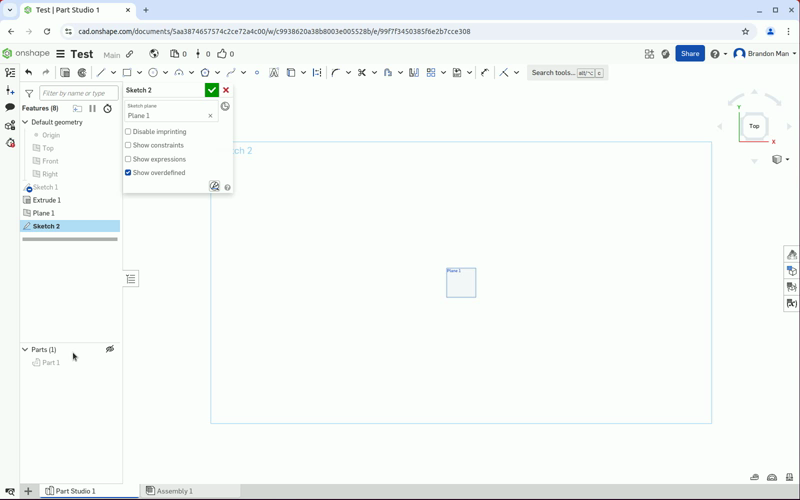
key(c)
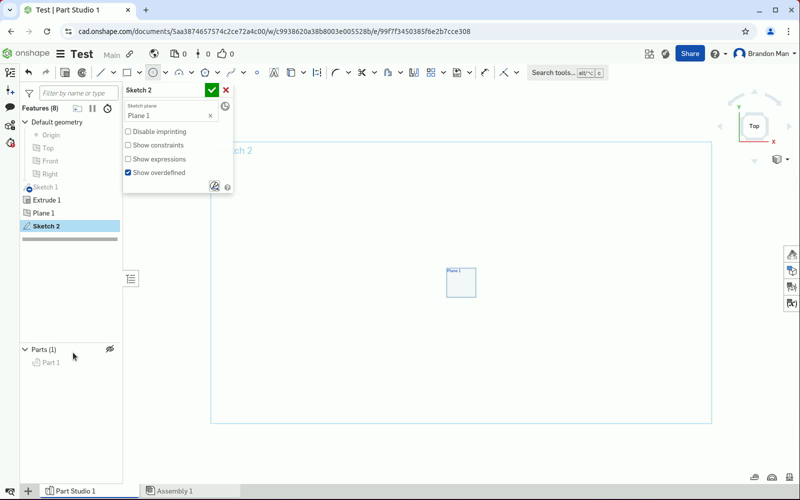
key_down(shift)
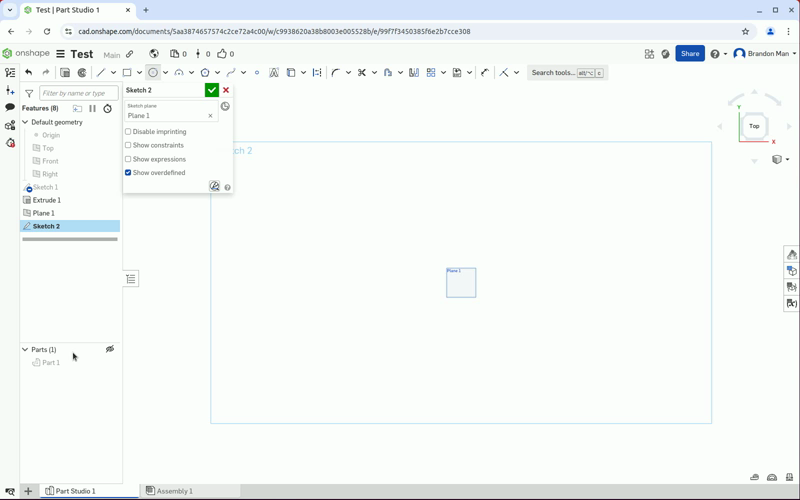
mouse_move(460, 282)
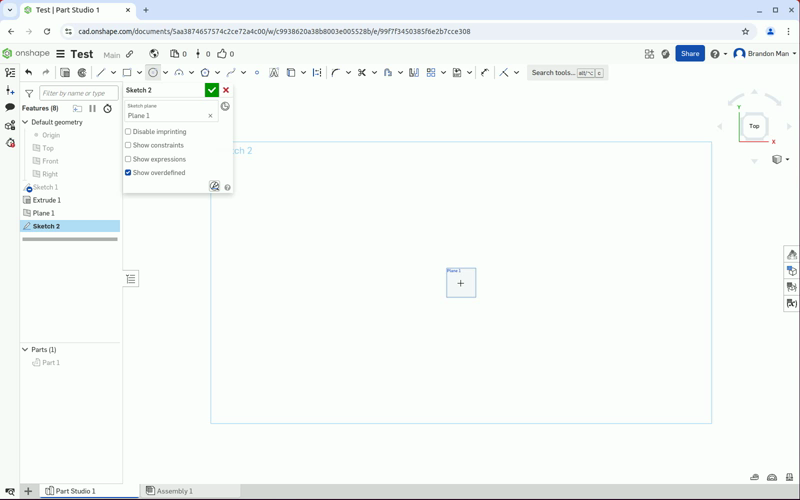
click(460, 282)
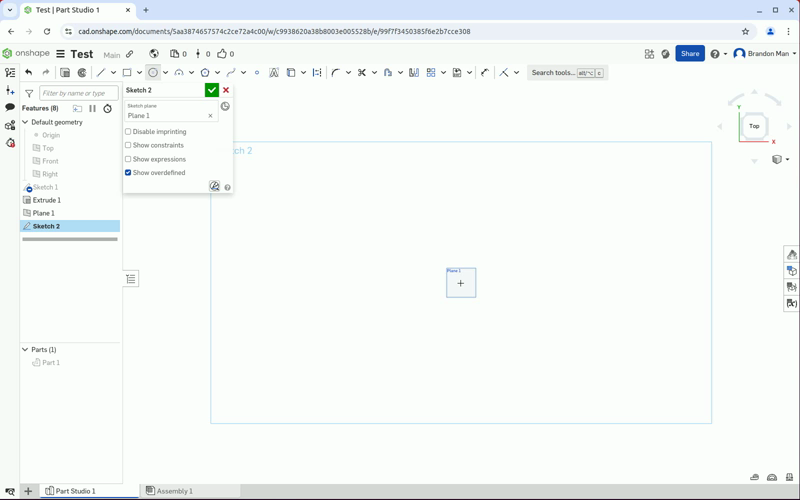
key_up(shift)
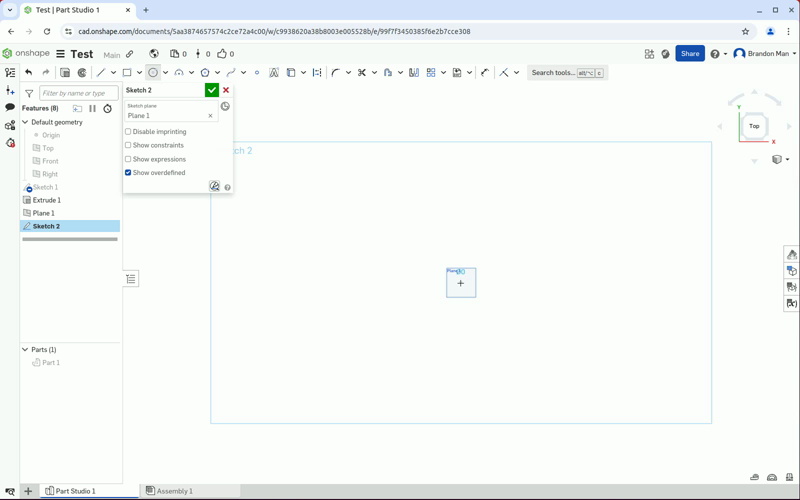
mouse_move(477, 282)
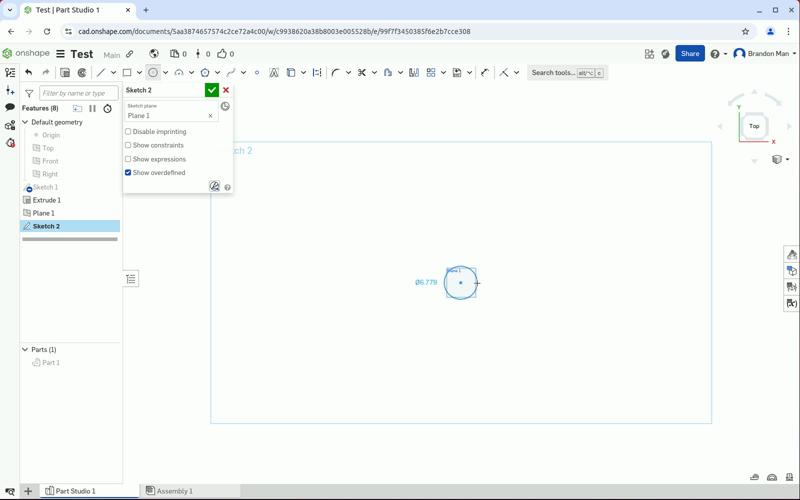
click(477, 282)
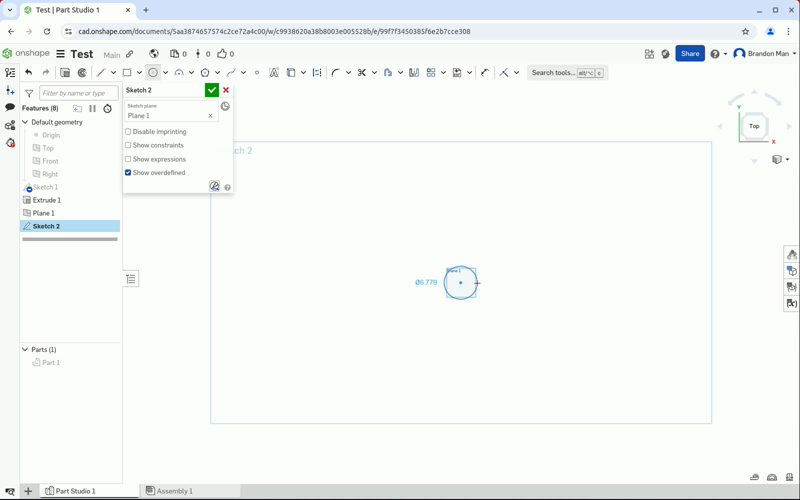
key(esc)
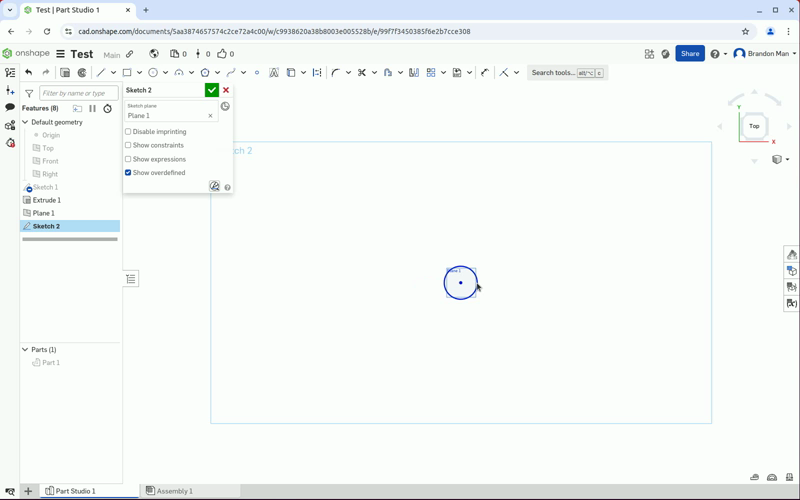
mouse_move(467, 292)
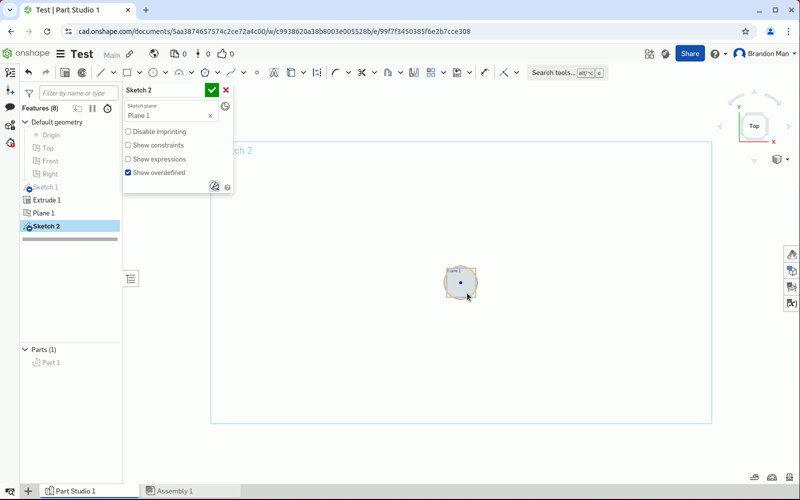
scroll(6)
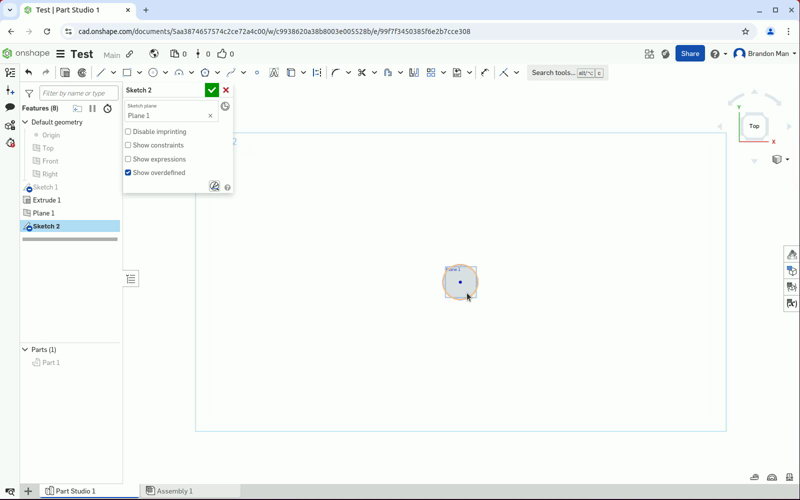
scroll(6)
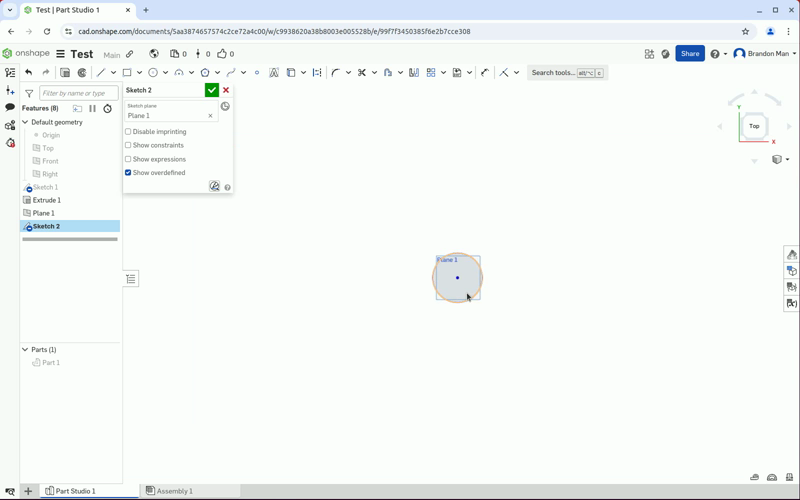
scroll(6)
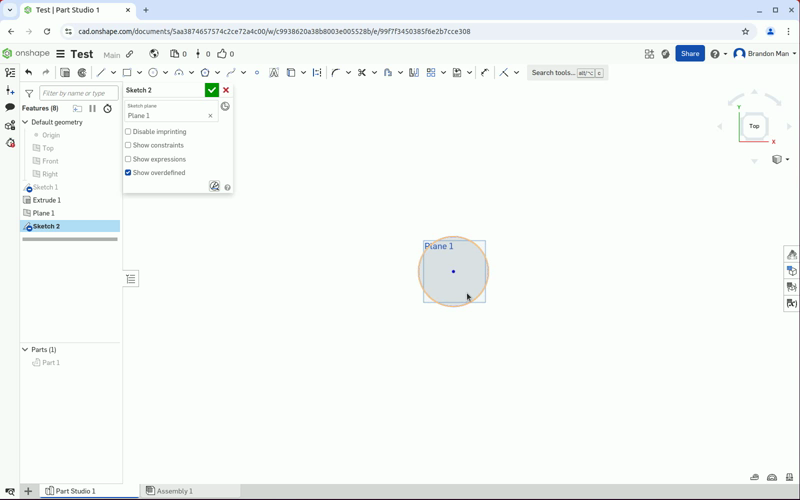
scroll(6)
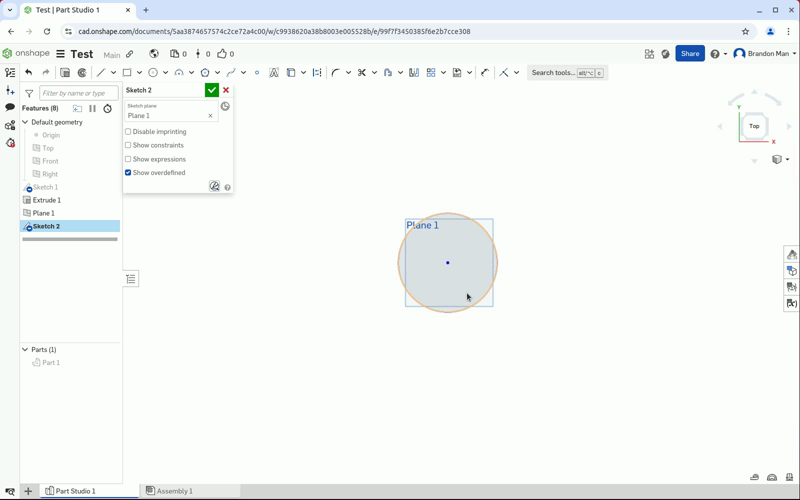
scroll(6)
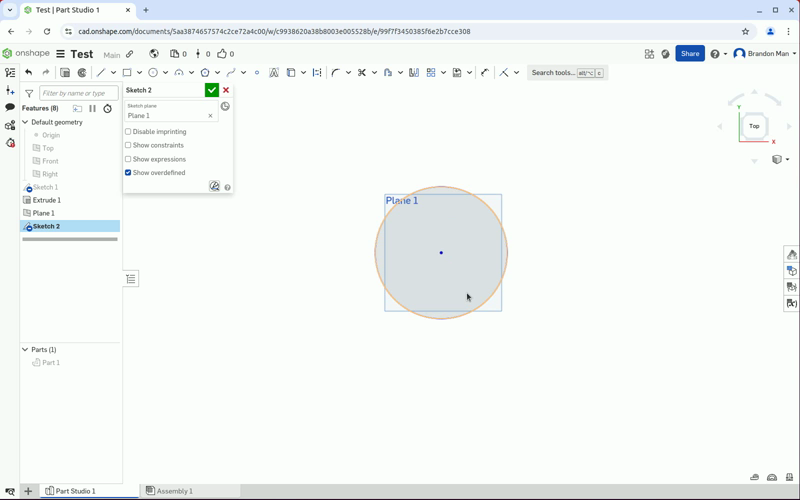
scroll(6)
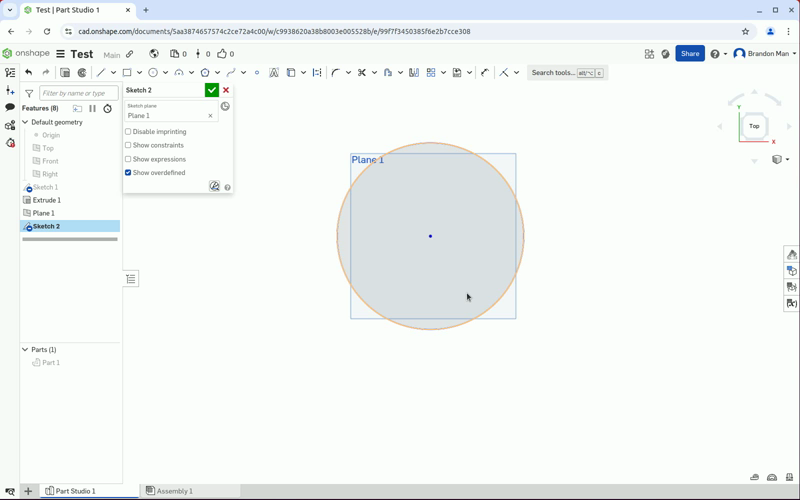
scroll(6)
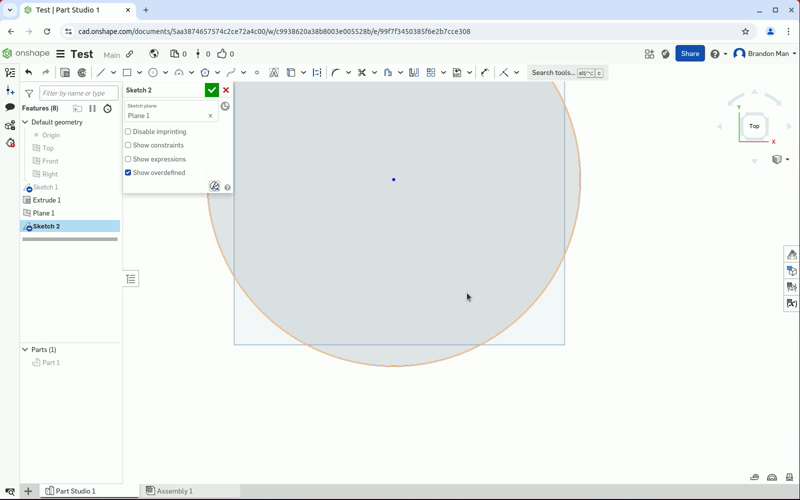
click(467, 292)
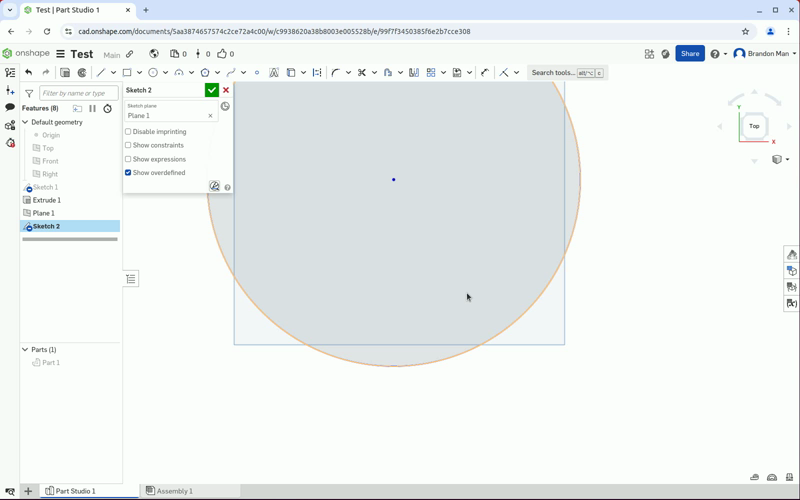
scroll(-6)
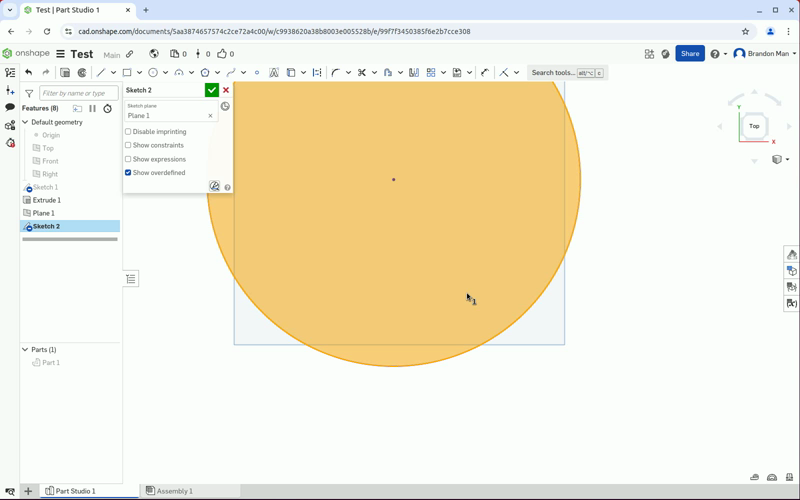
scroll(-6)
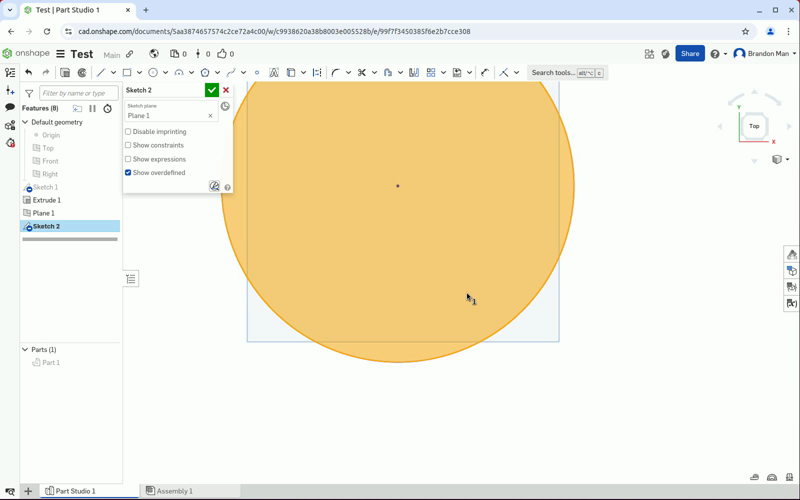
scroll(-6)
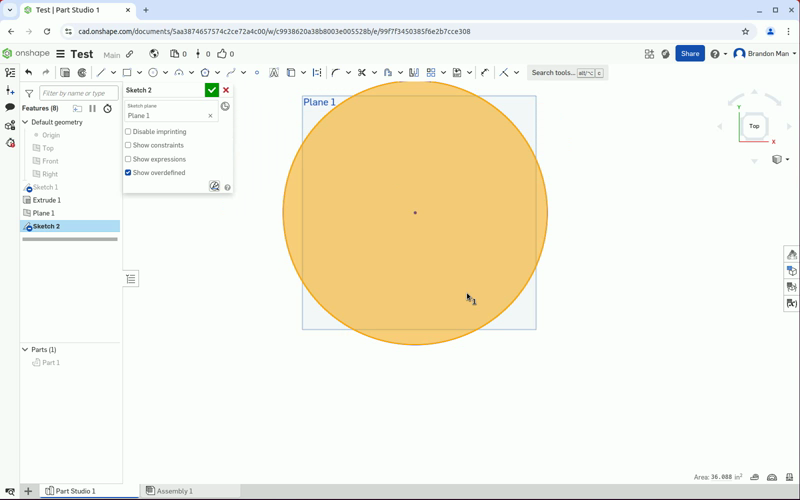
scroll(-6)
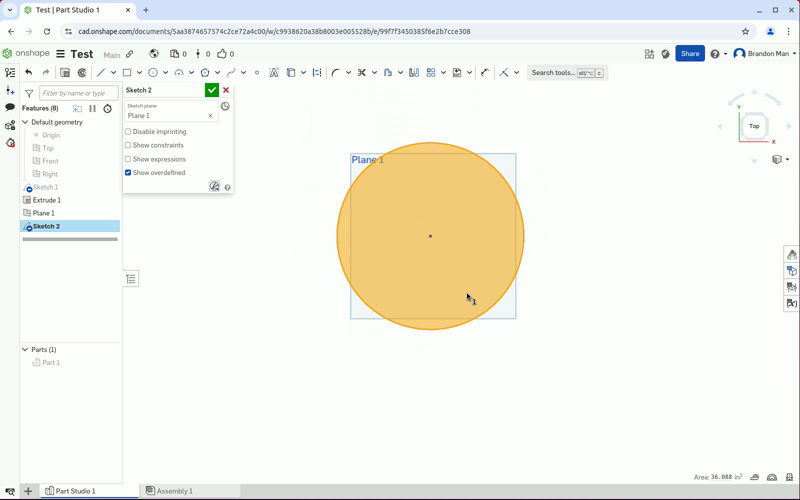
scroll(-6)
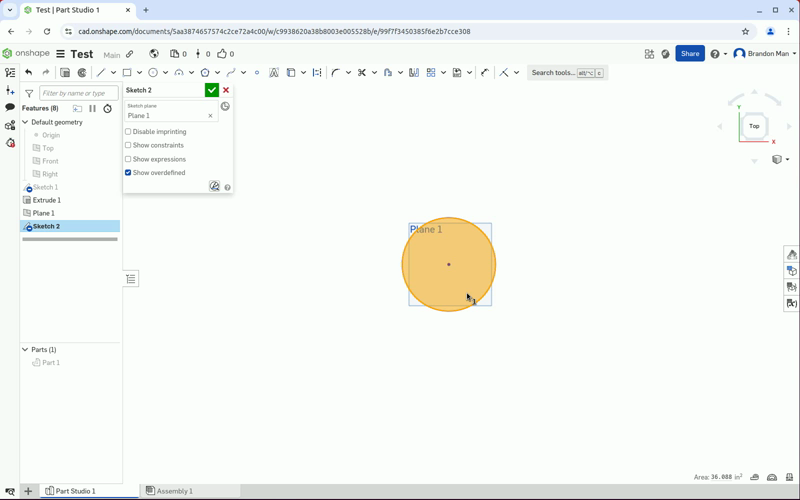
scroll(-6)
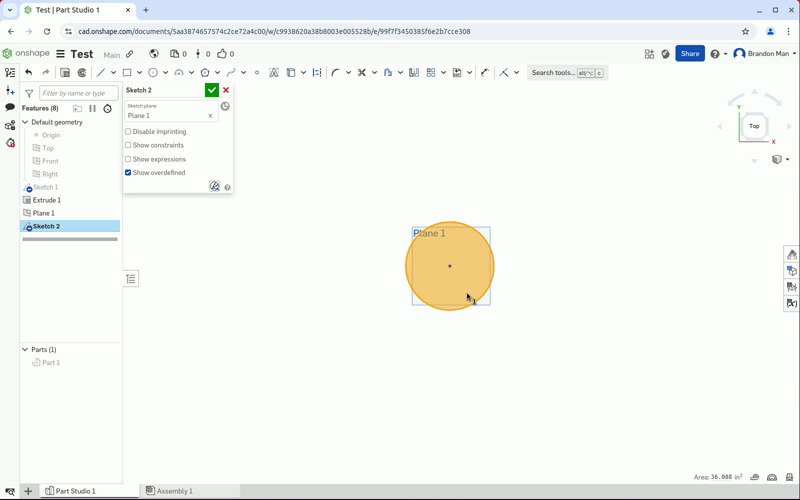
scroll(-6)
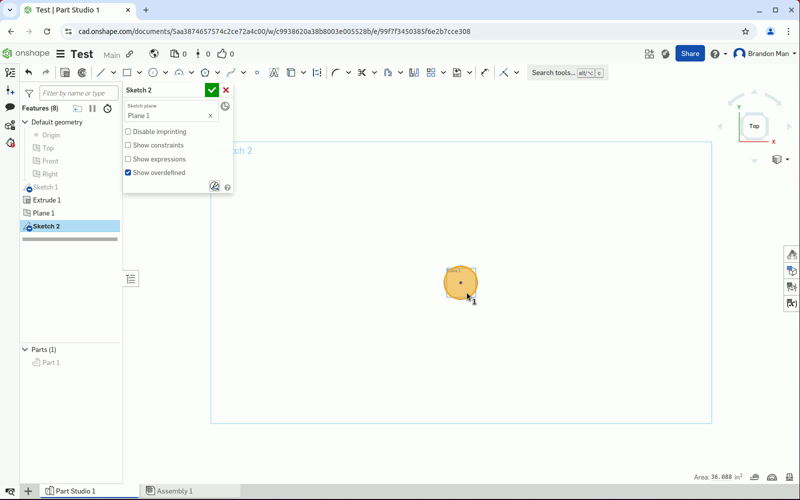
mouse_move(73, 352)
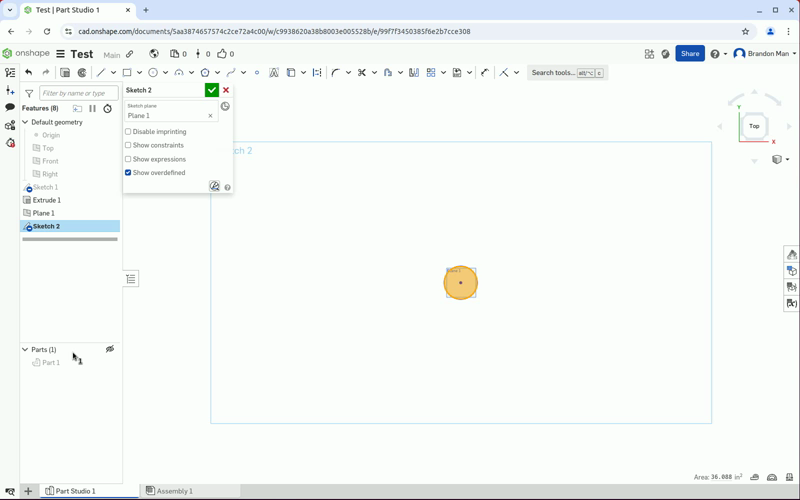
key(shift+y)
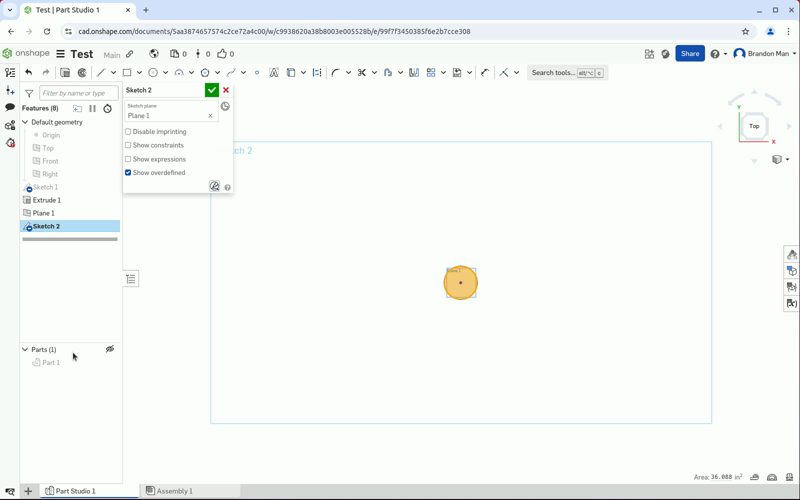
key(shift+e)
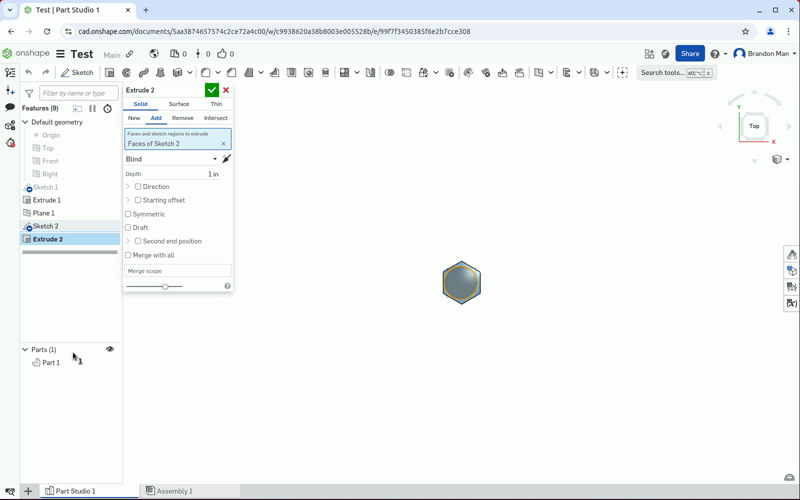
mouse_move(143, 106)
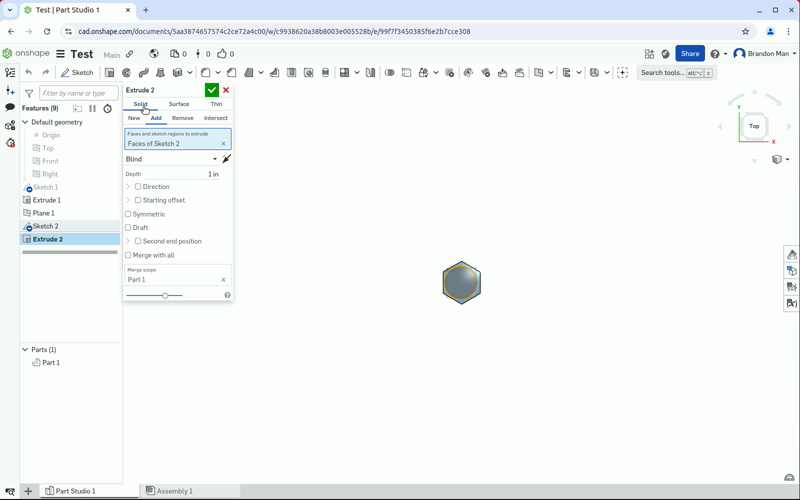
click(143, 106)
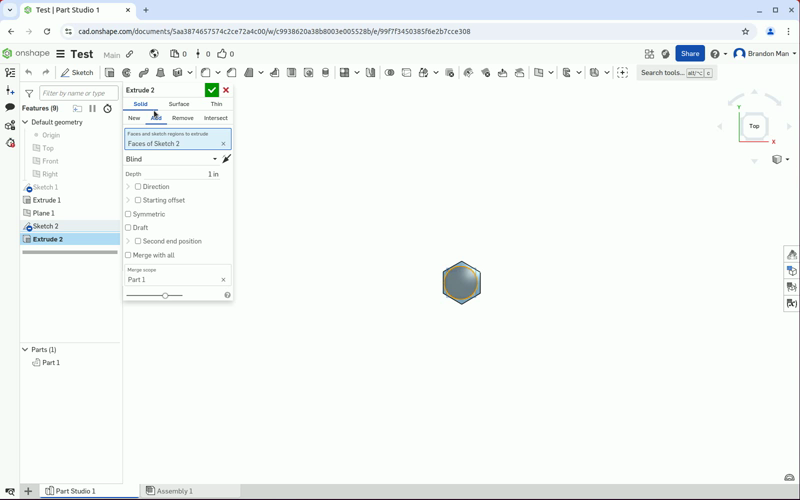
mouse_move(186, 120)
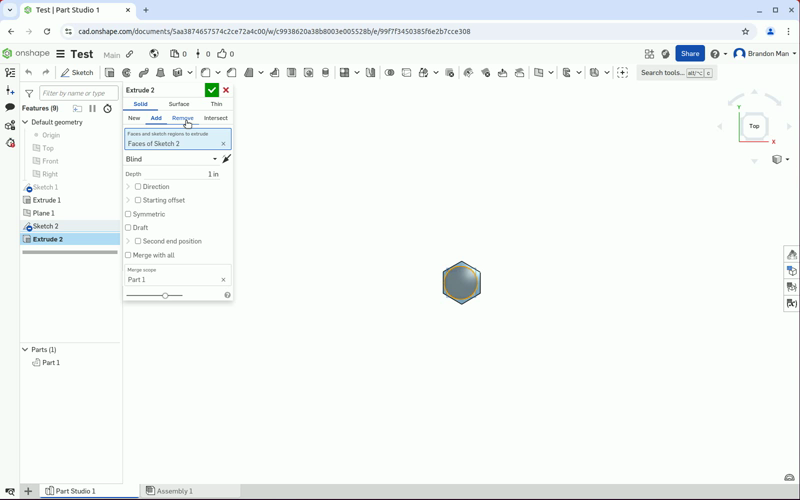
click(186, 120)
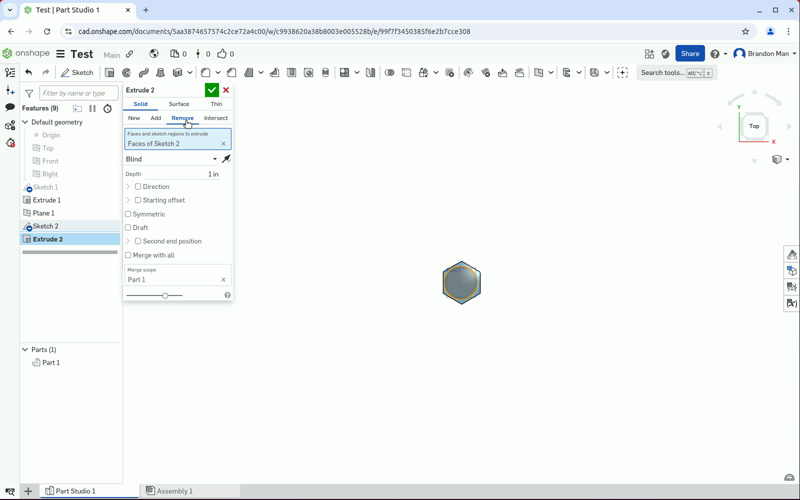
key(tab, 4)
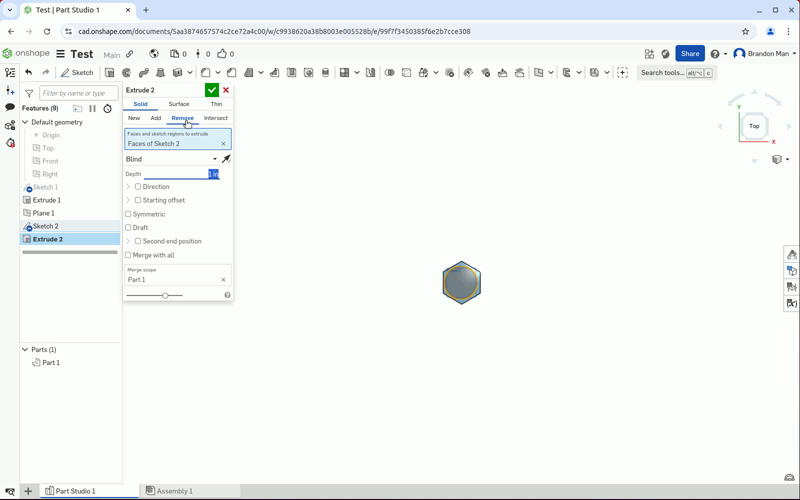
text(23.108)
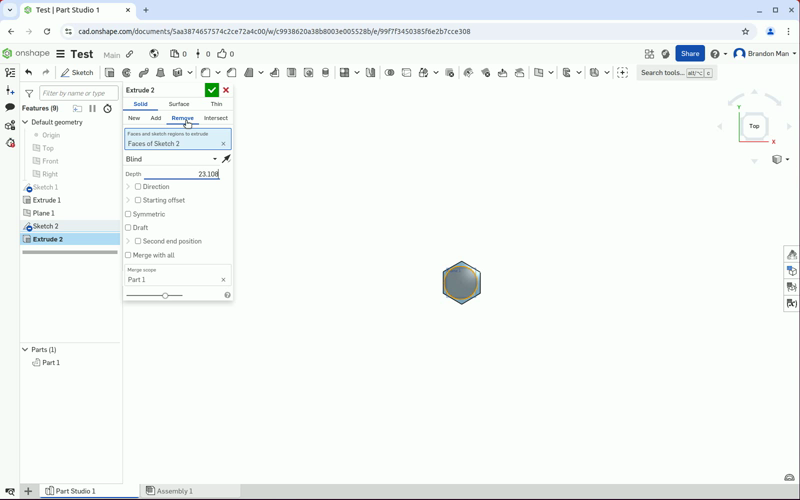
key(tab, 6)
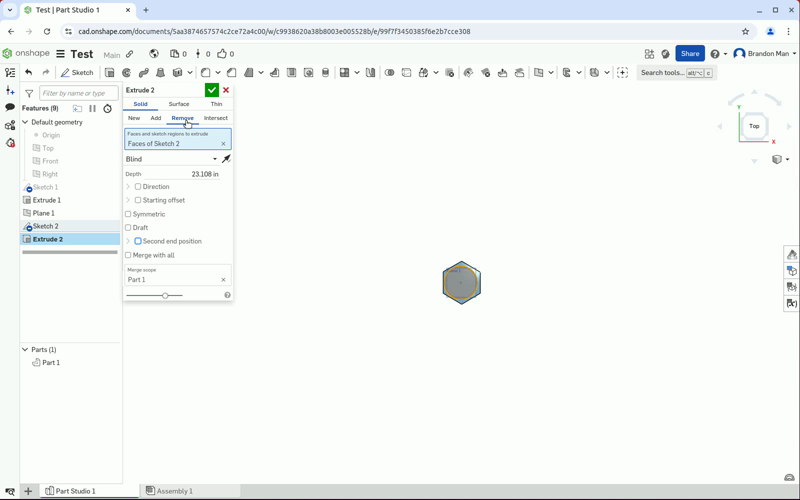
key(space)
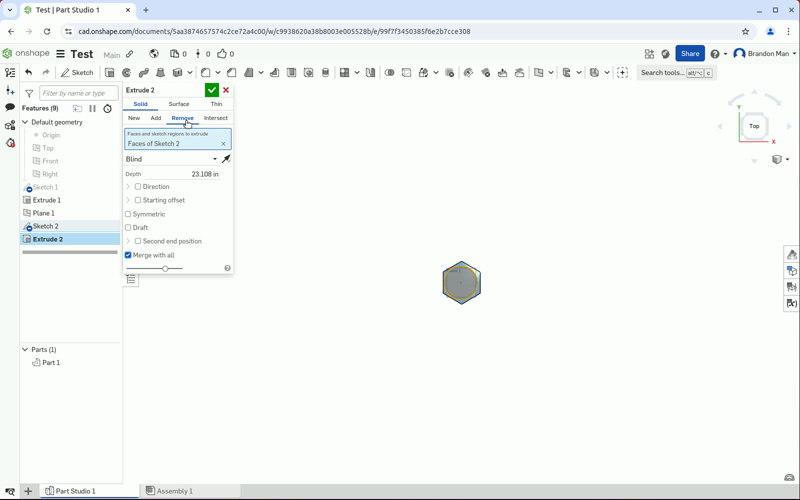
key(enter)
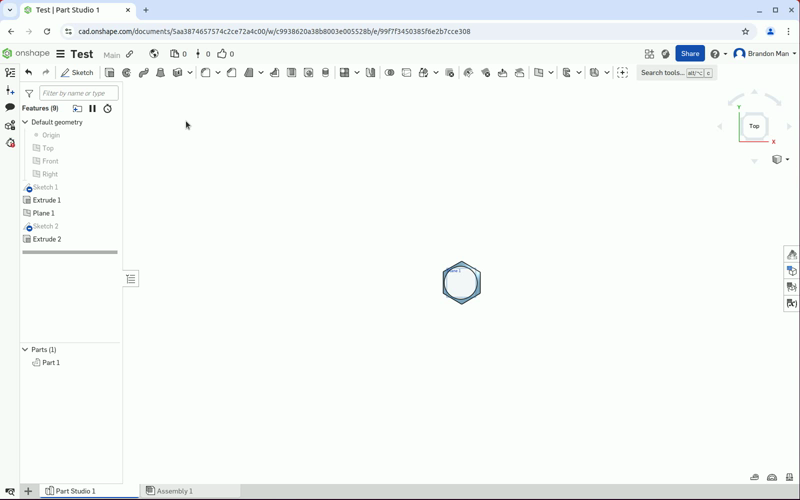
key(shift+h)
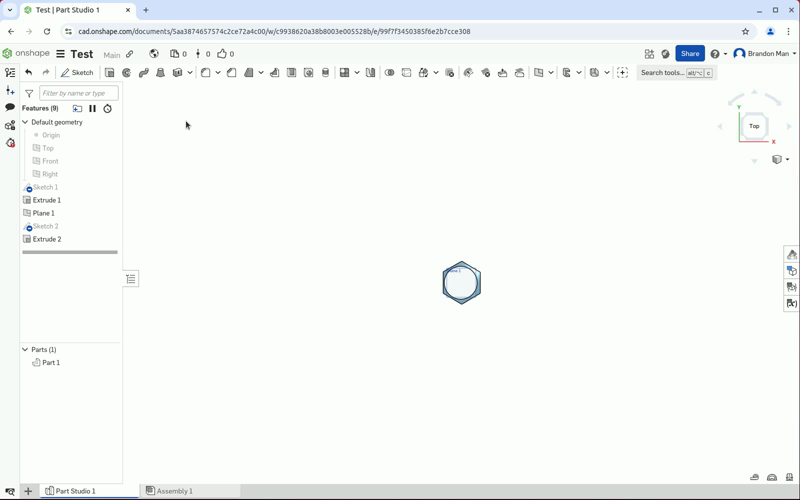
key(shift+h)
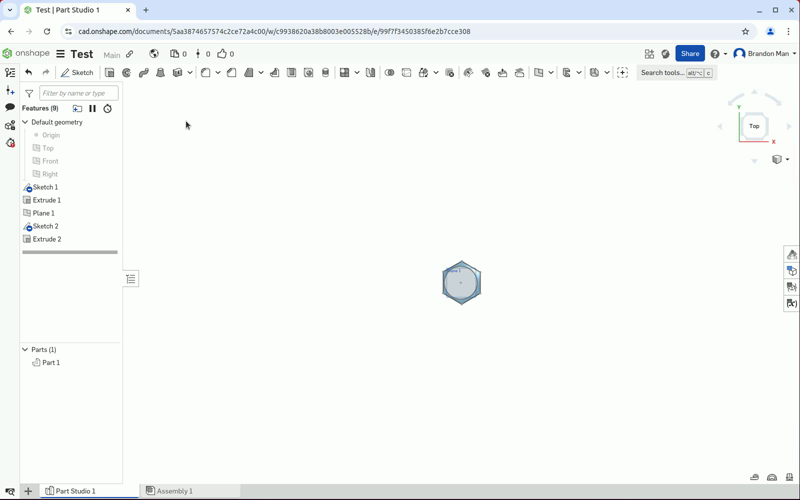
key(shift+7)
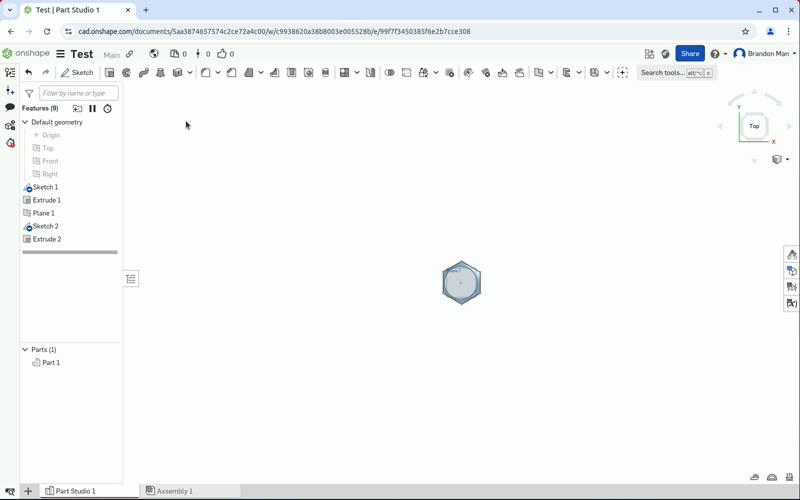
key(up, 3)
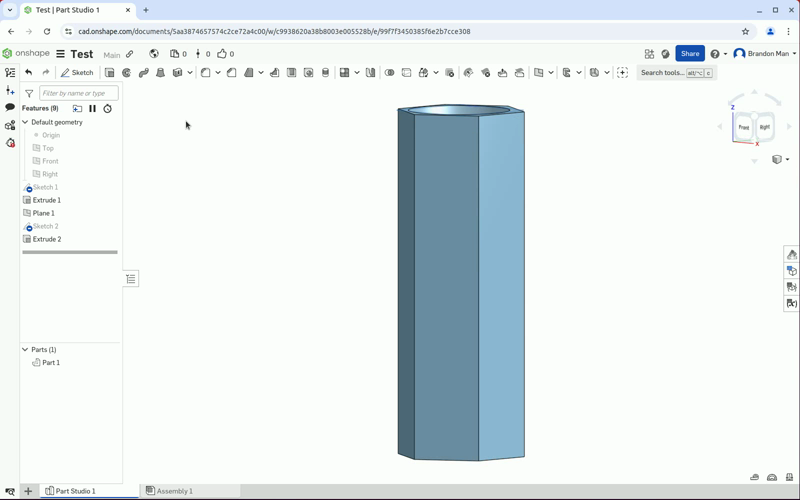
key(left, 3)
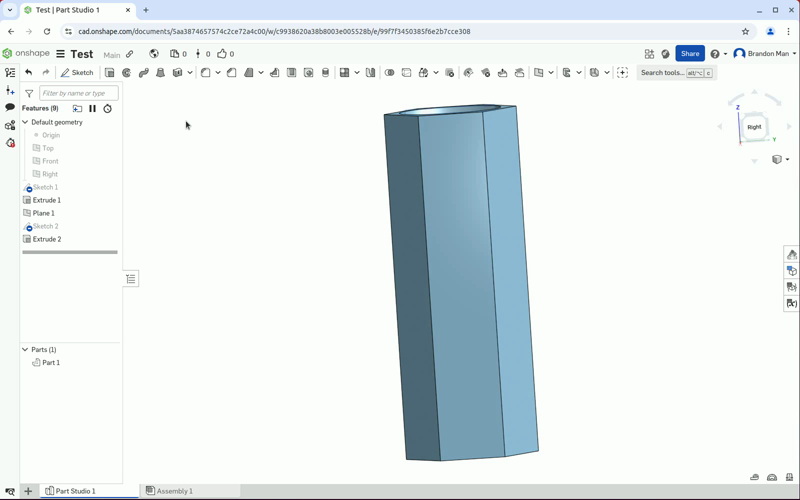
key(right, 3)
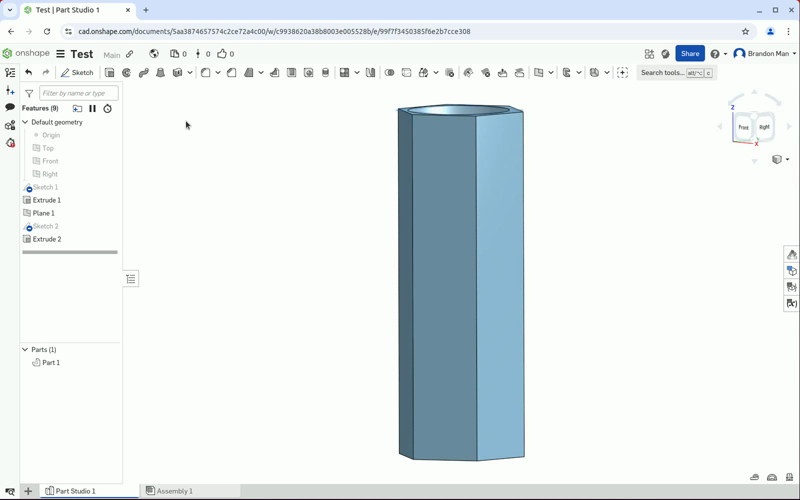
key(down, 3)
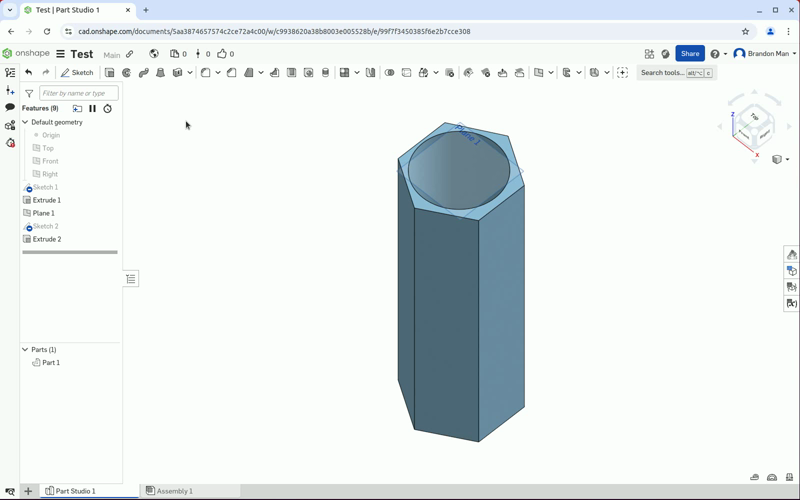
mouse_move(73, 189)
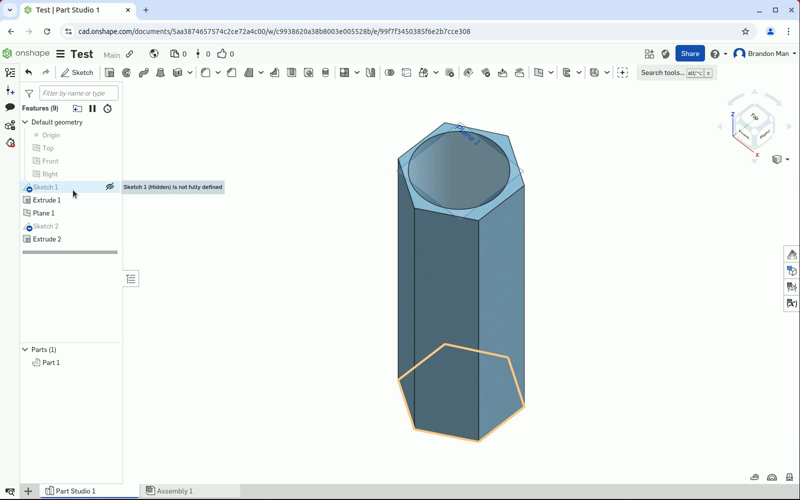
click(73, 189)